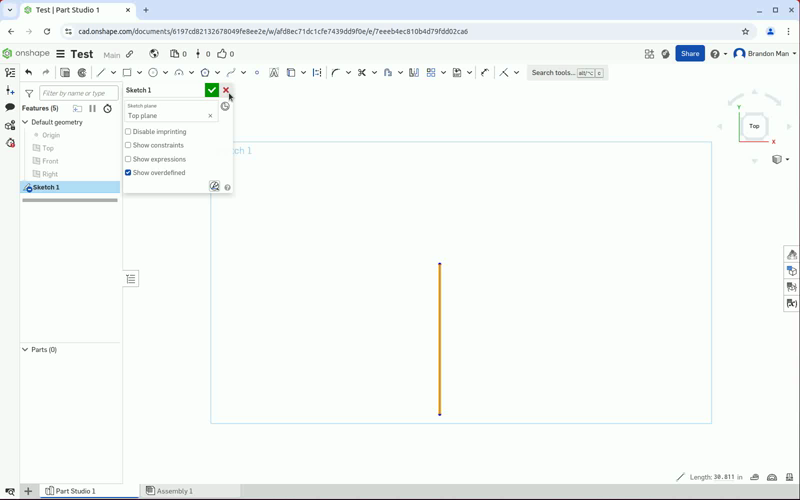
key(shift+h)
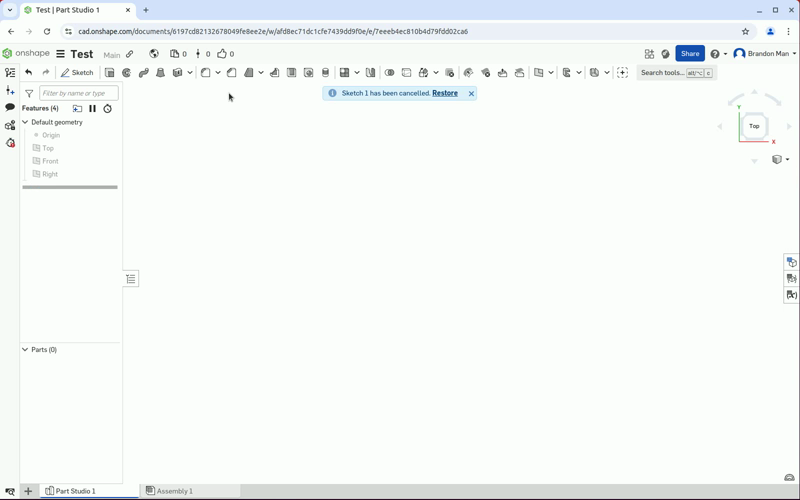
mouse_move(73, 352)
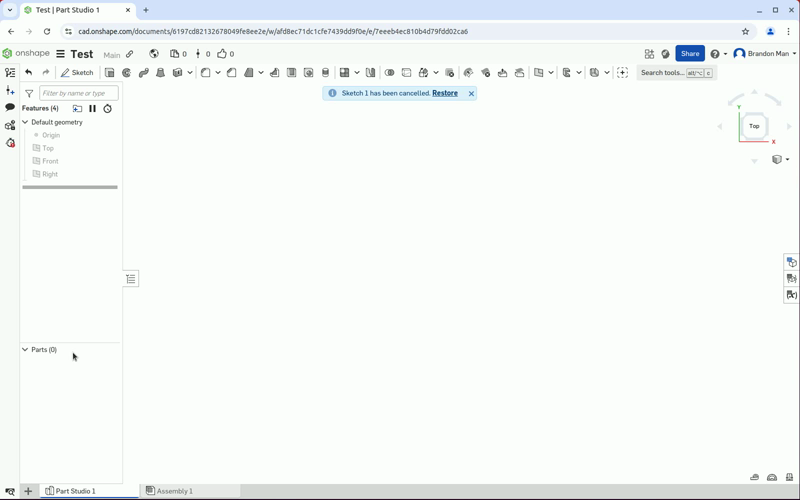
key(y)
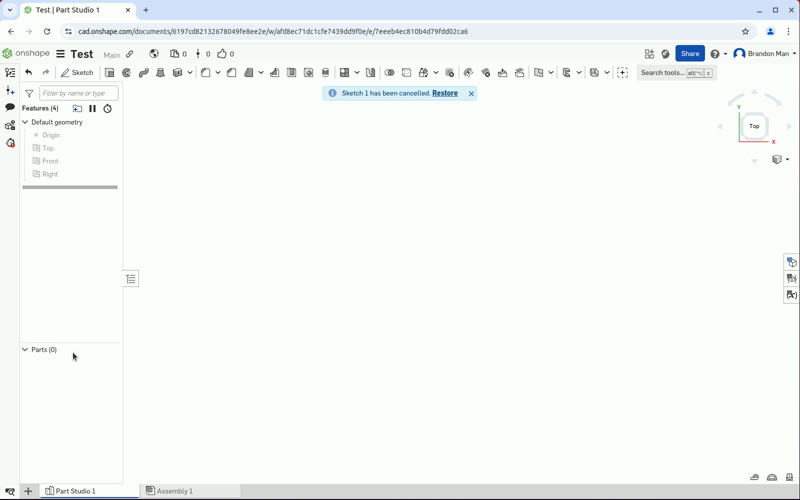
key(shift+p)
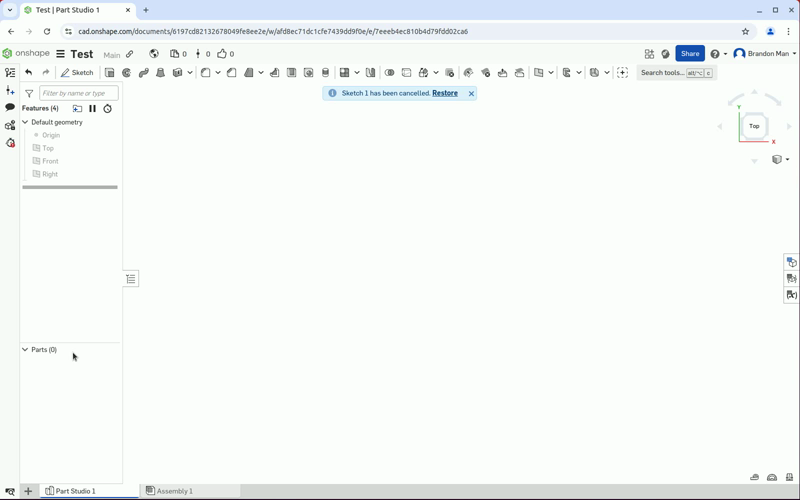
key(space)
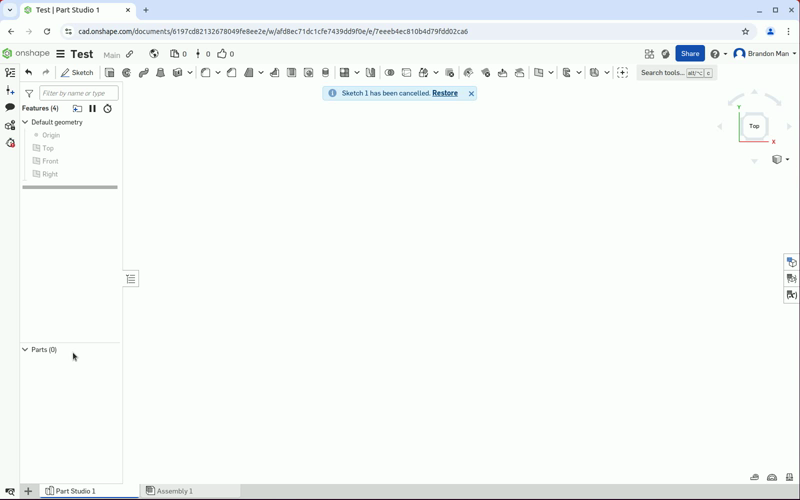
key_down(shift)
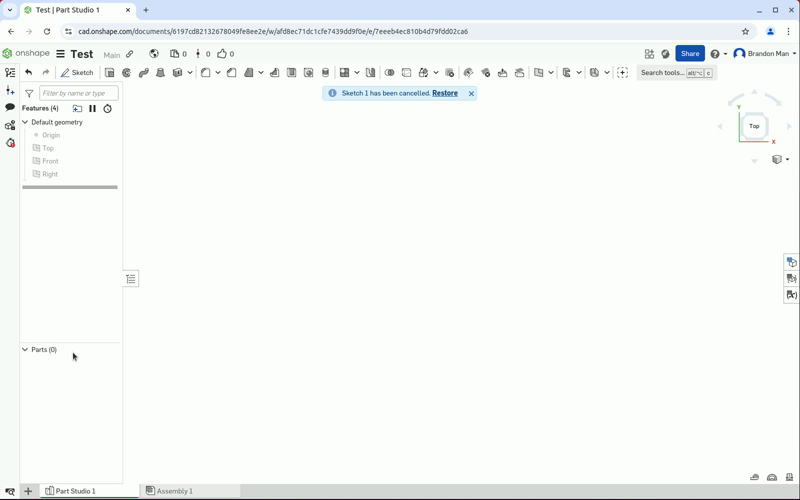
key(up)
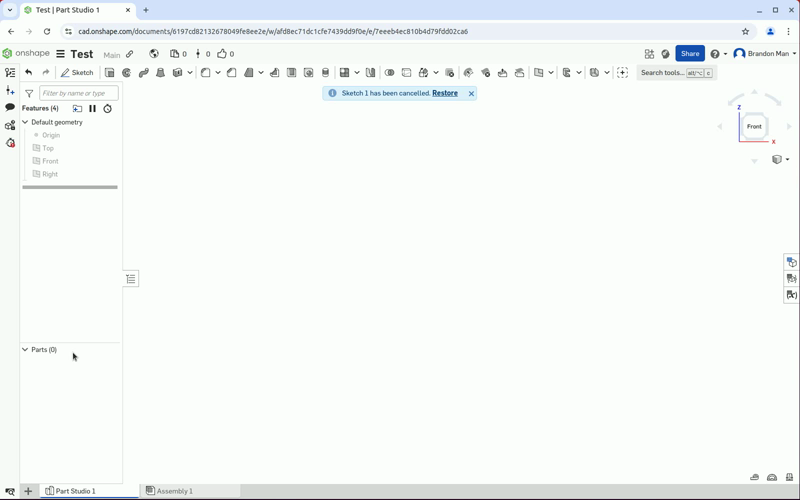
key_up(shift)
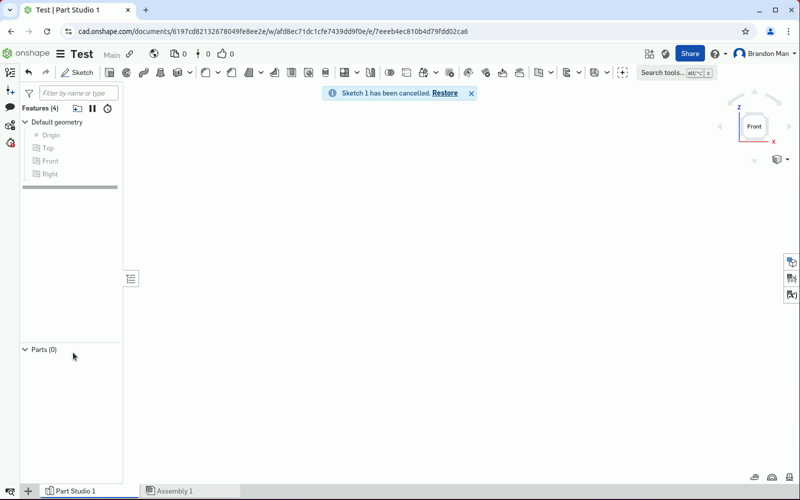
mouse_move(73, 352)
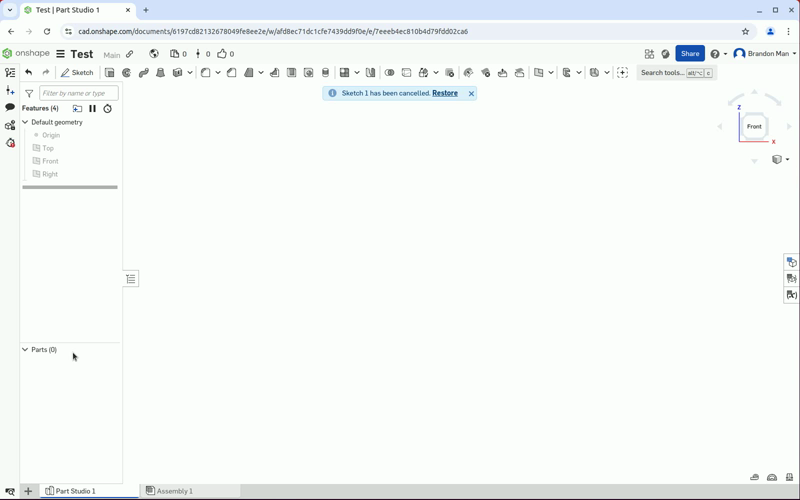
key(shift+y)
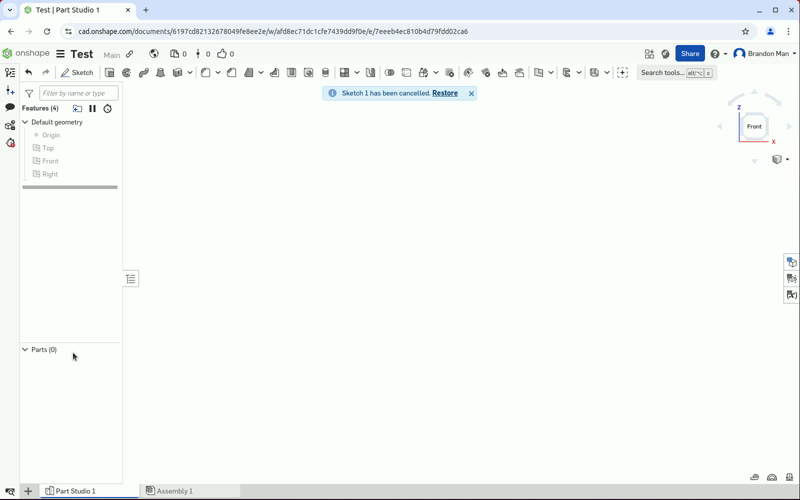
key(shift+s)
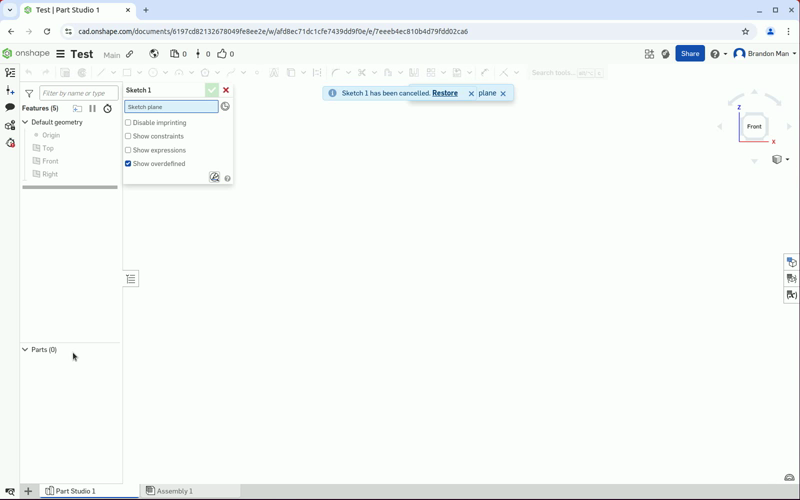
mouse_move(73, 163)
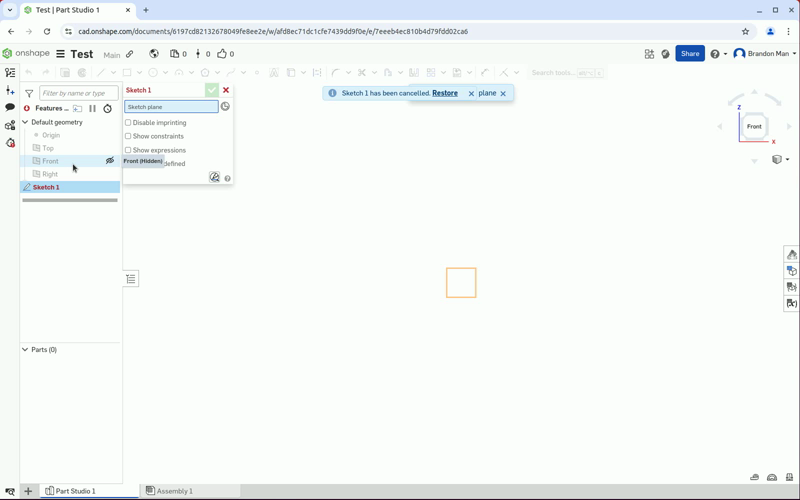
click(73, 163)
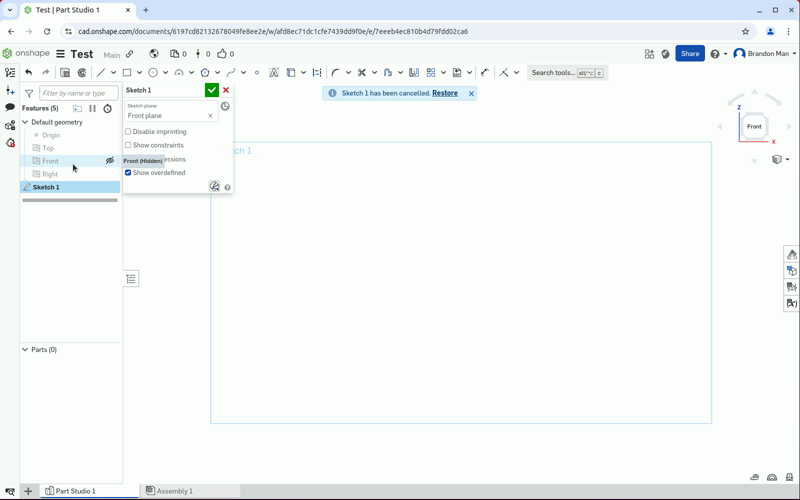
mouse_move(73, 352)
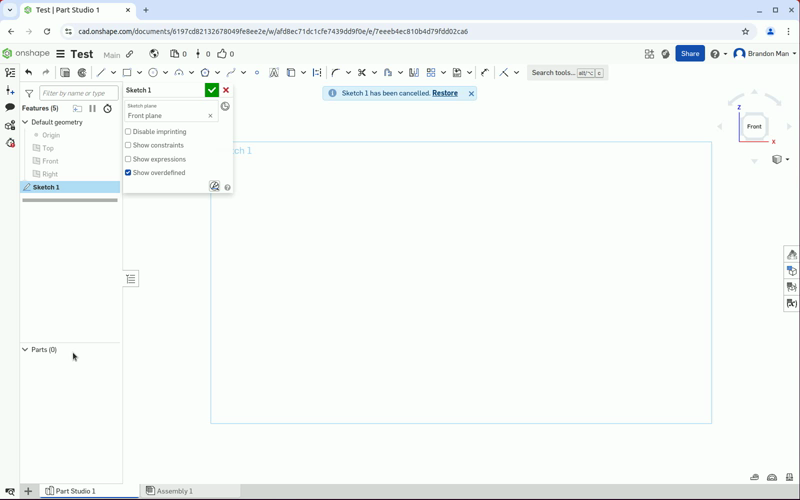
key(y)
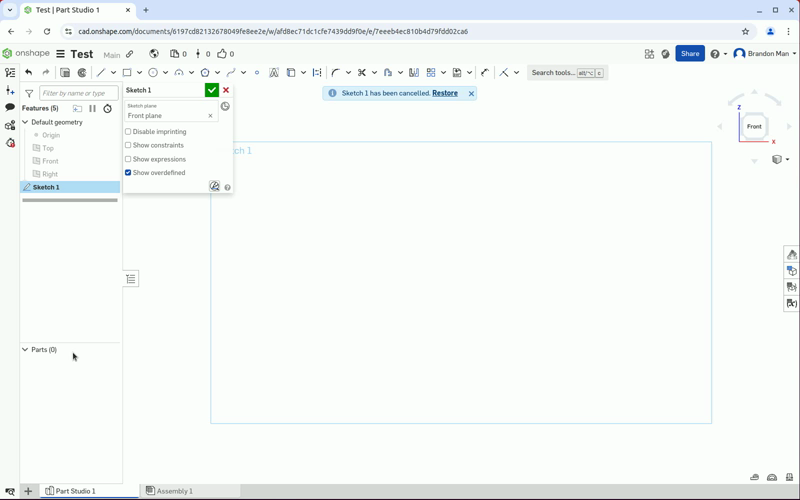
key(c)
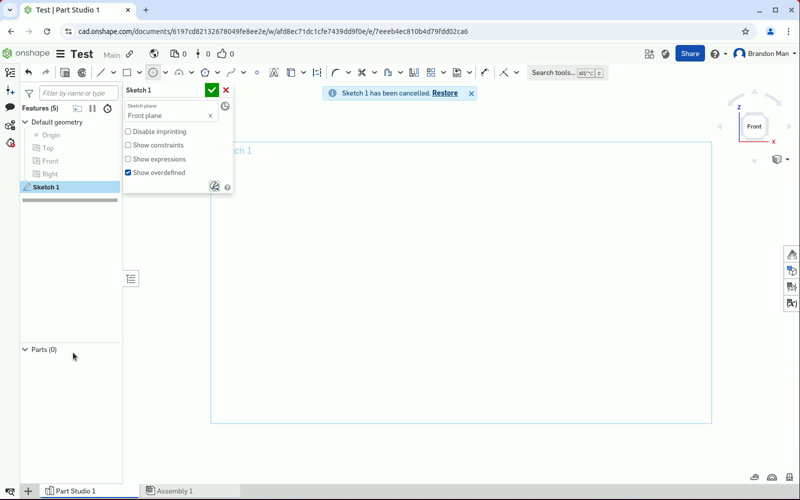
key_down(shift)
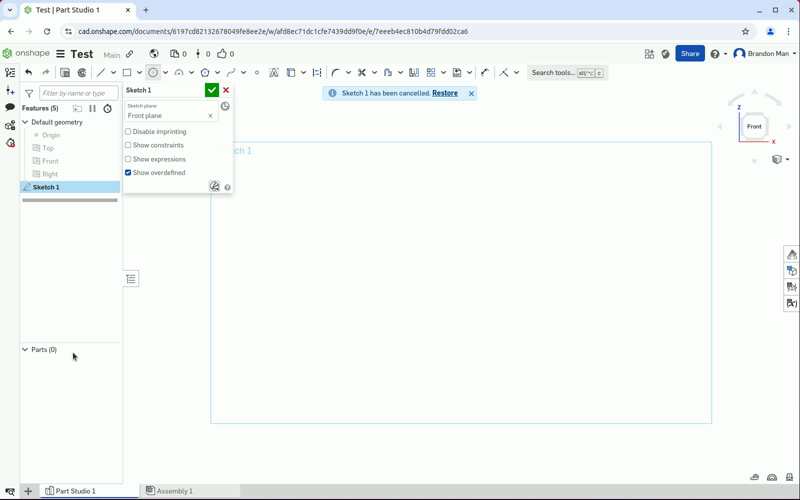
mouse_move(461, 282)
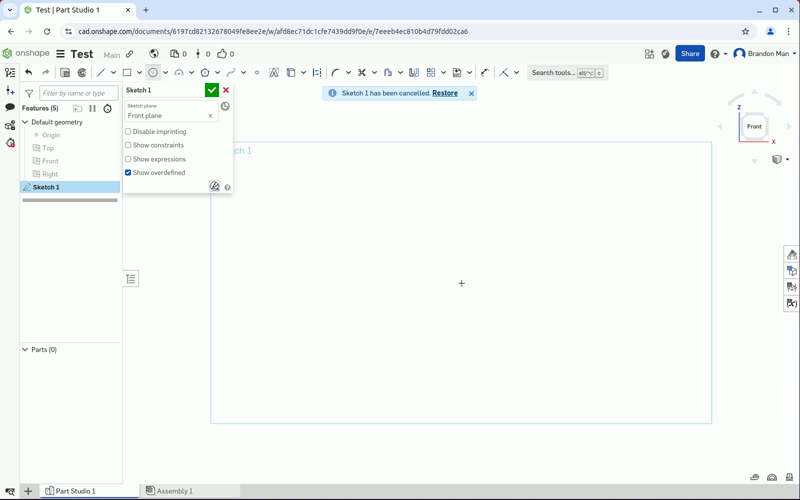
click(461, 282)
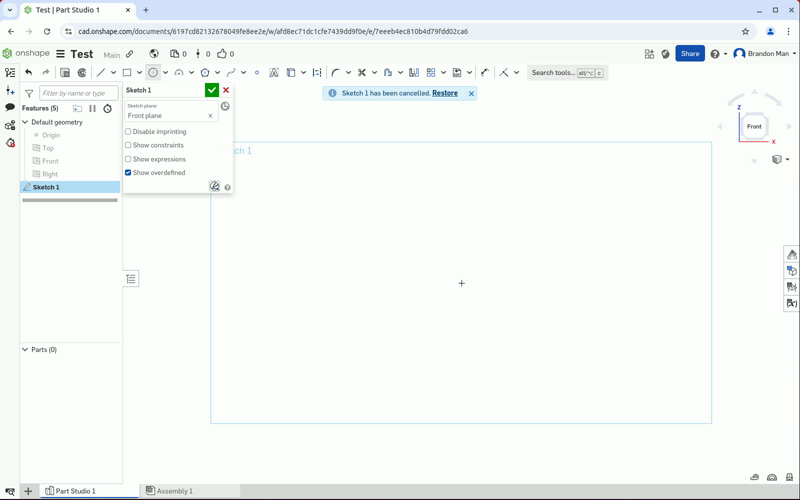
key_up(shift)
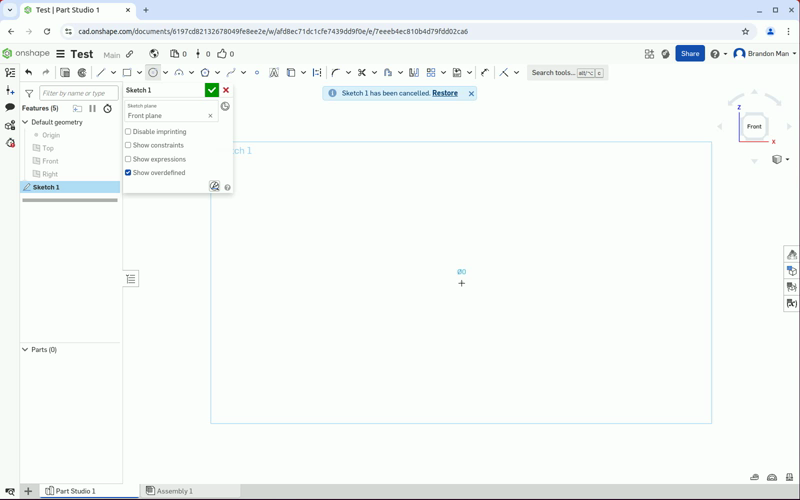
mouse_move(549, 282)
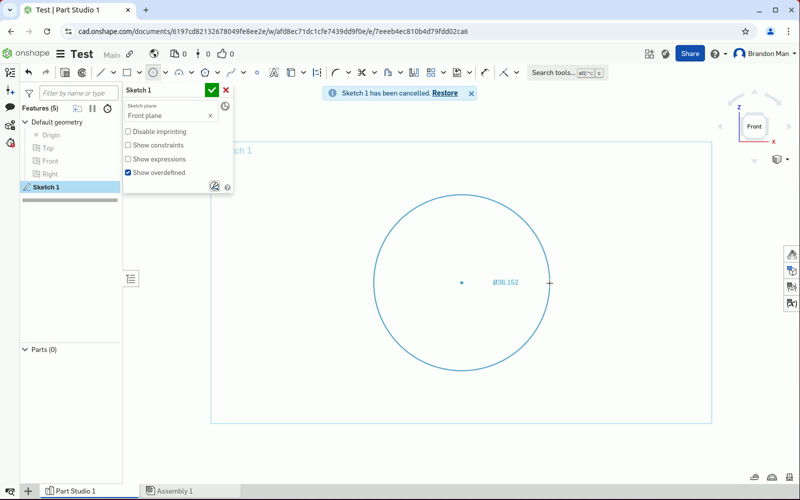
click(549, 282)
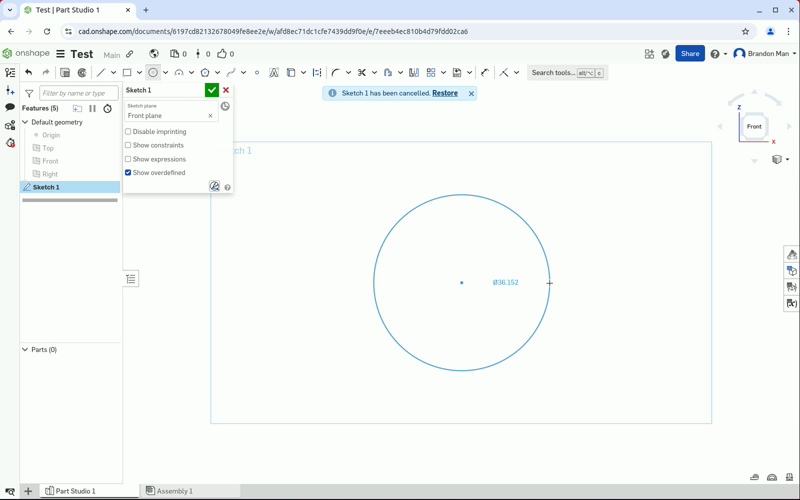
key(esc)
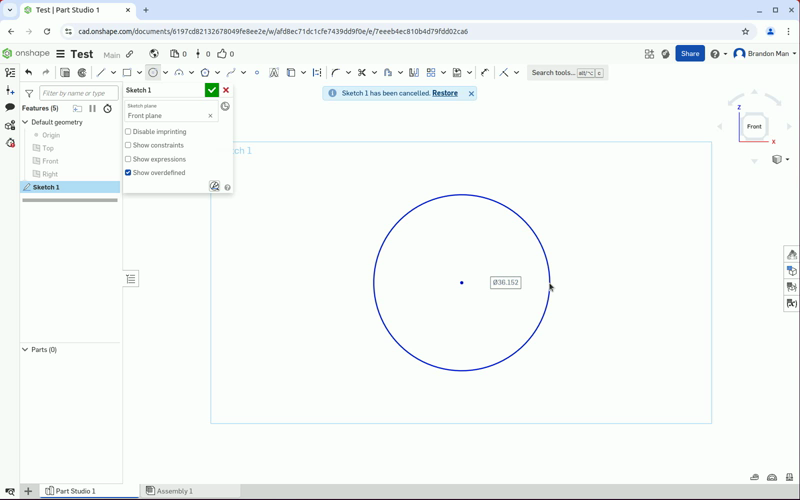
key(c)
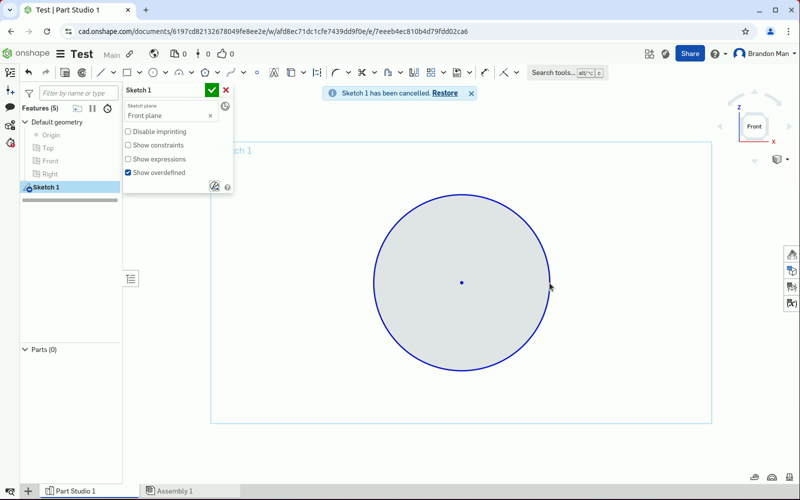
key_down(shift)
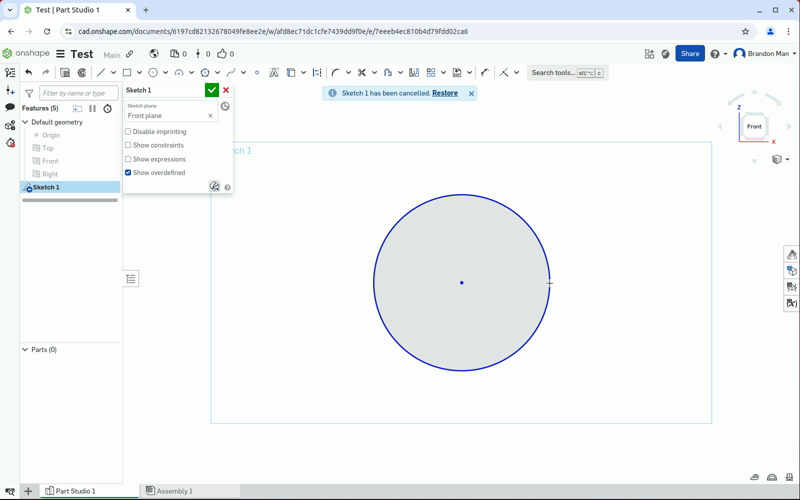
mouse_move(461, 282)
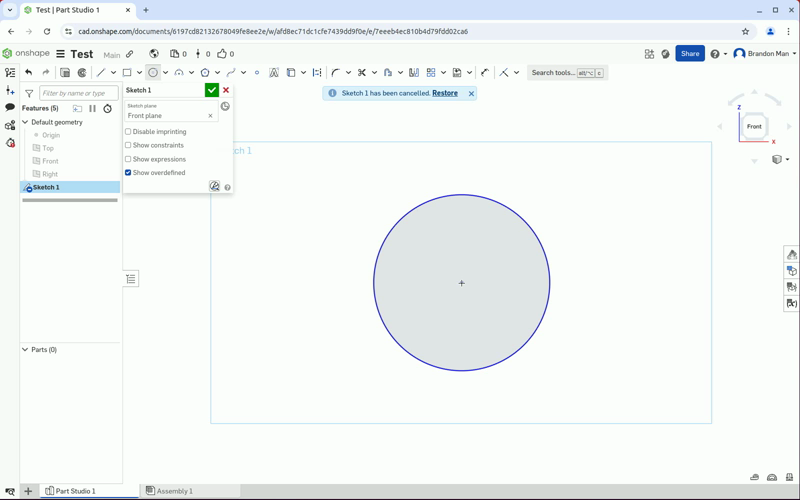
click(461, 282)
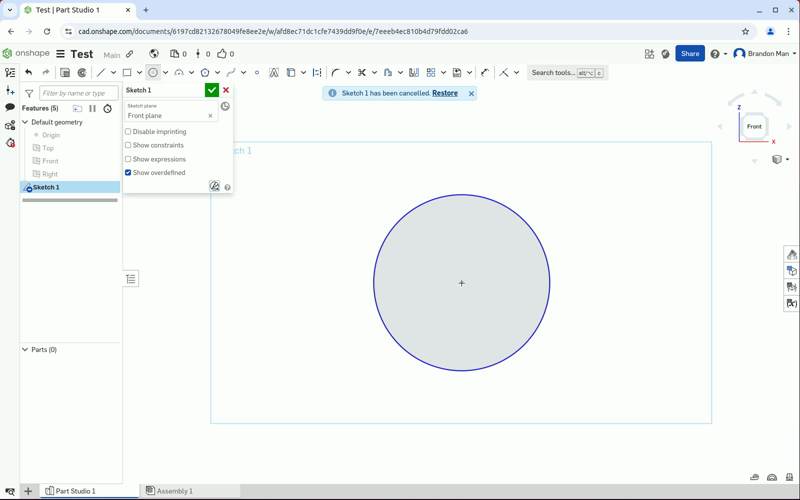
key_up(shift)
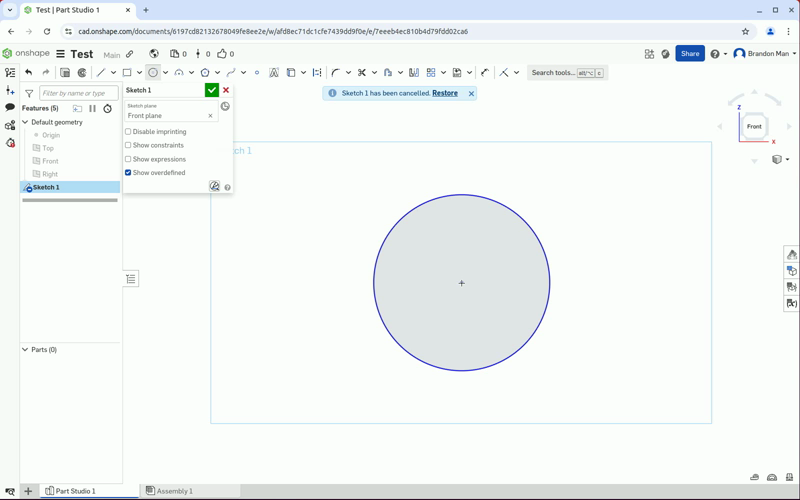
mouse_move(483, 282)
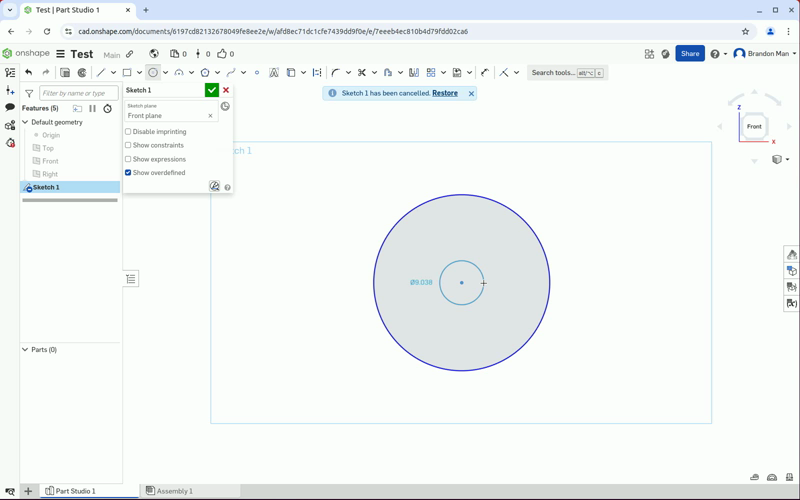
click(483, 282)
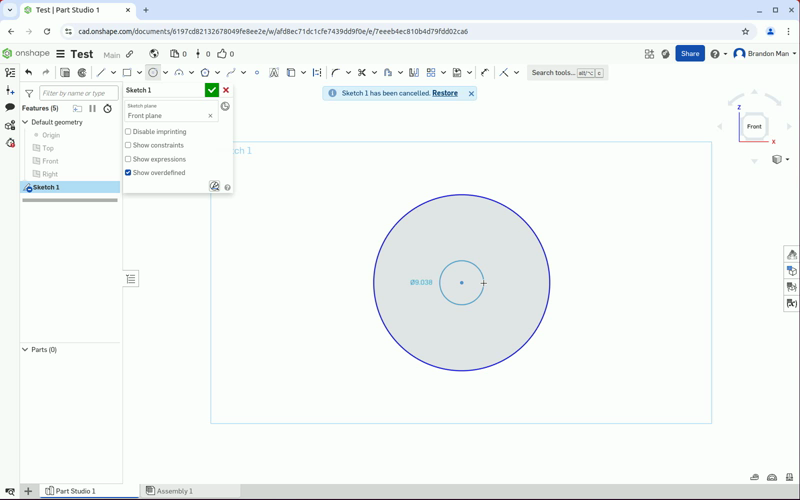
key(esc)
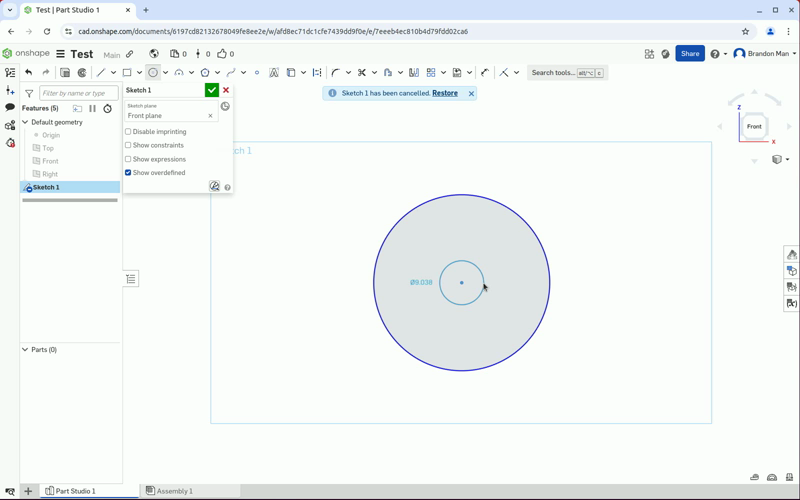
mouse_move(458, 322)
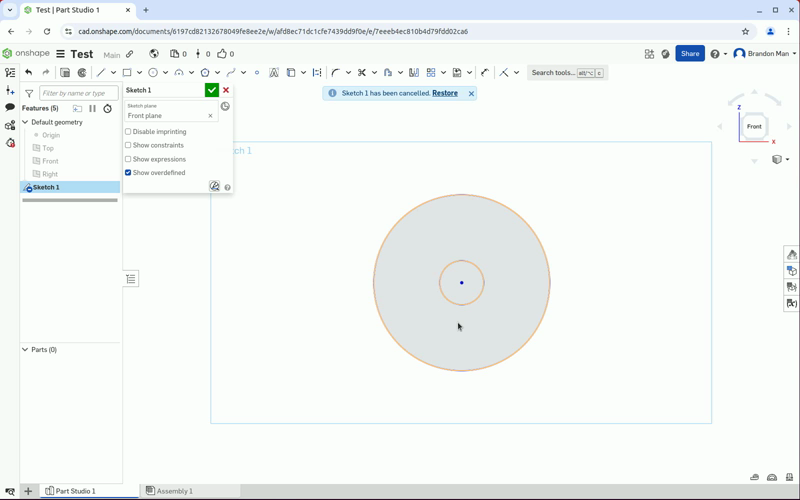
click(458, 322)
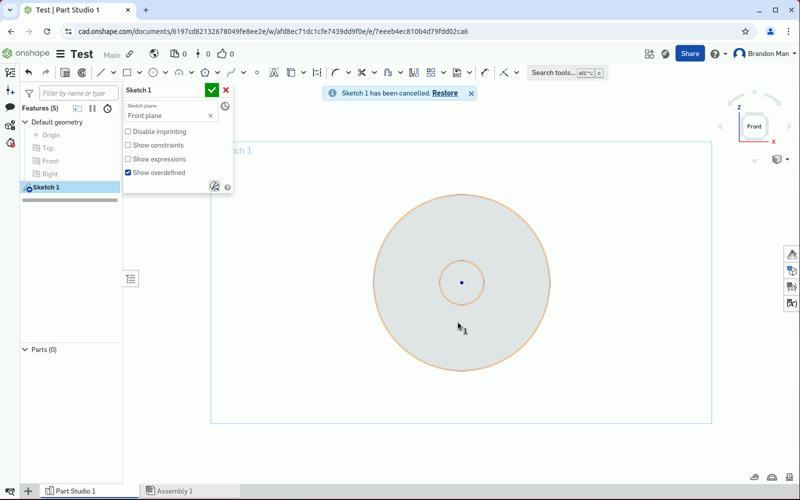
mouse_move(73, 352)
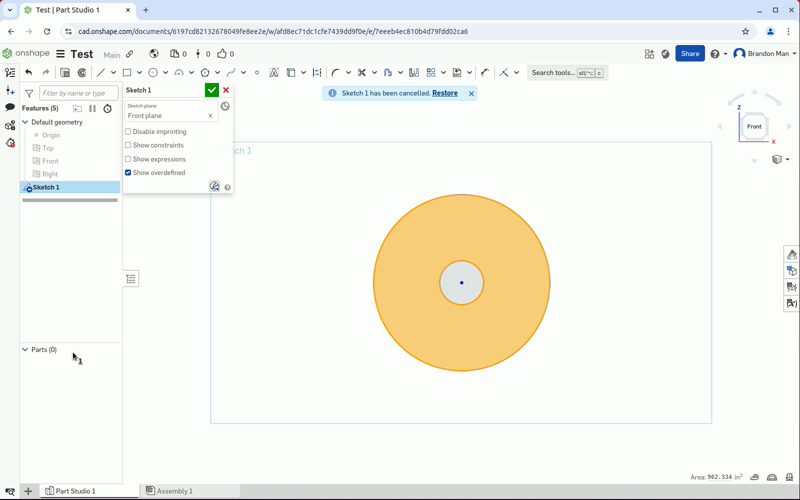
key(shift+y)
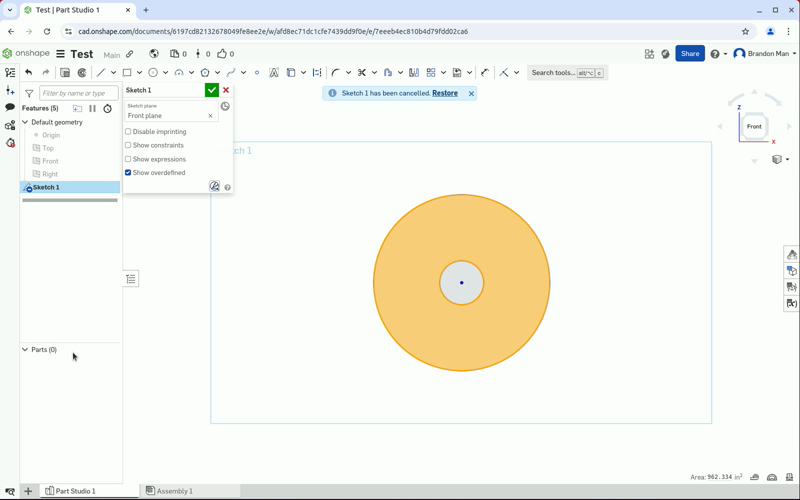
key(shift+e)
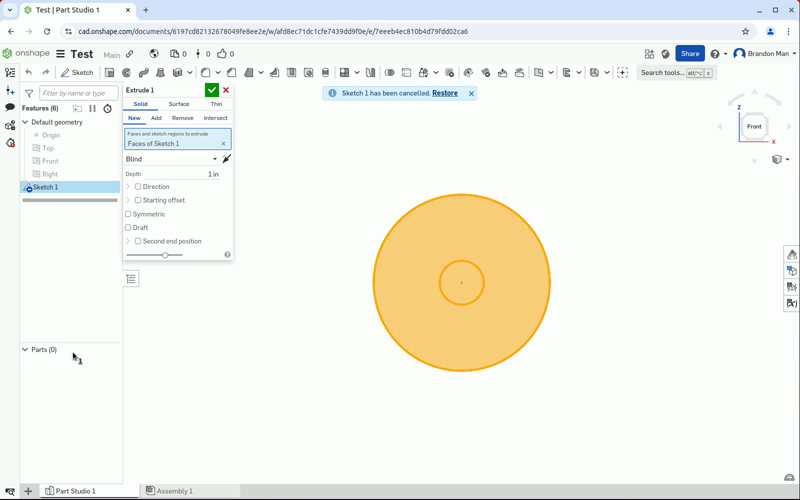
mouse_move(143, 106)
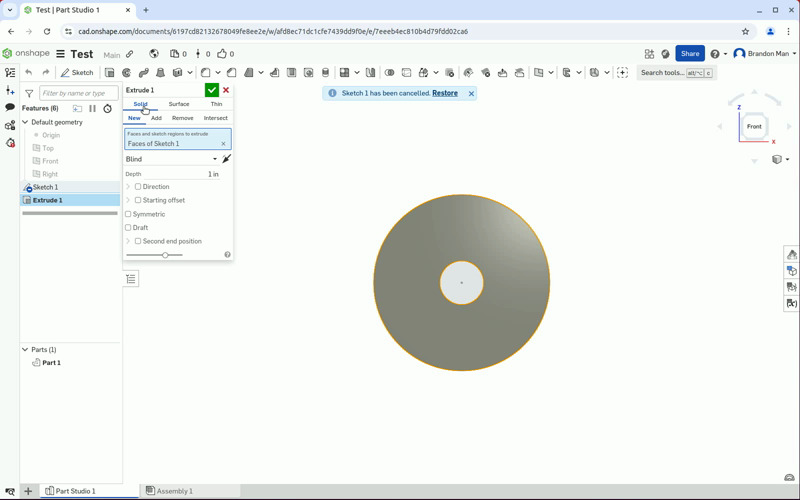
click(143, 106)
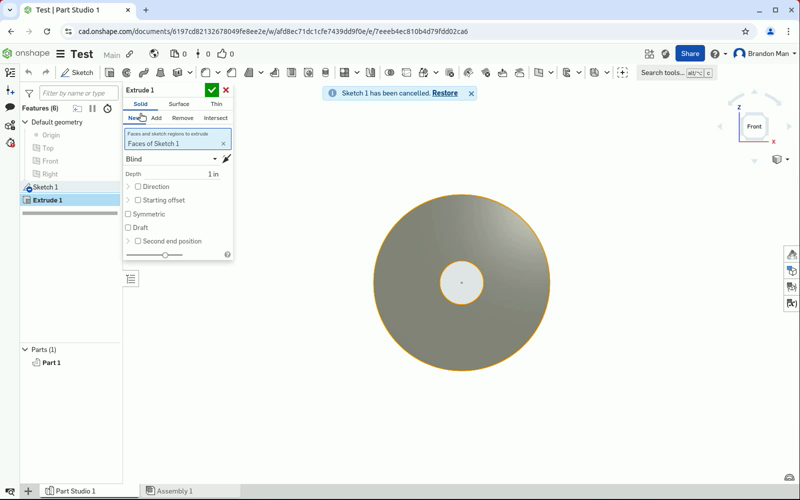
mouse_move(137, 120)
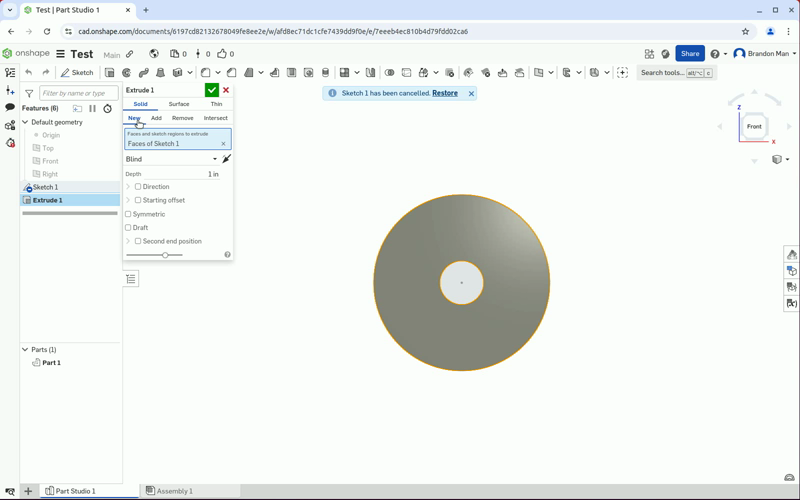
click(137, 120)
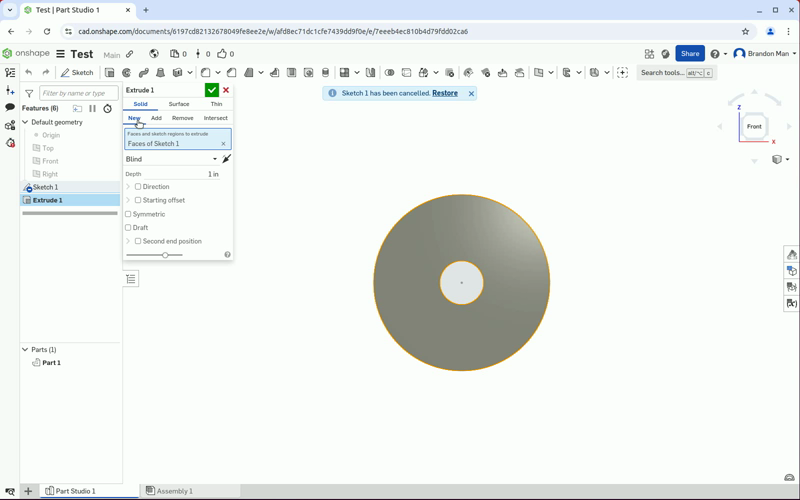
key(tab, 4)
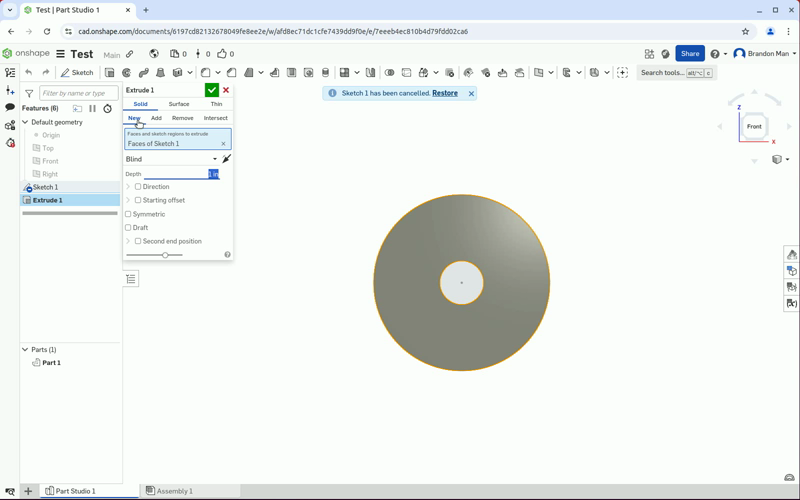
text(4.574)
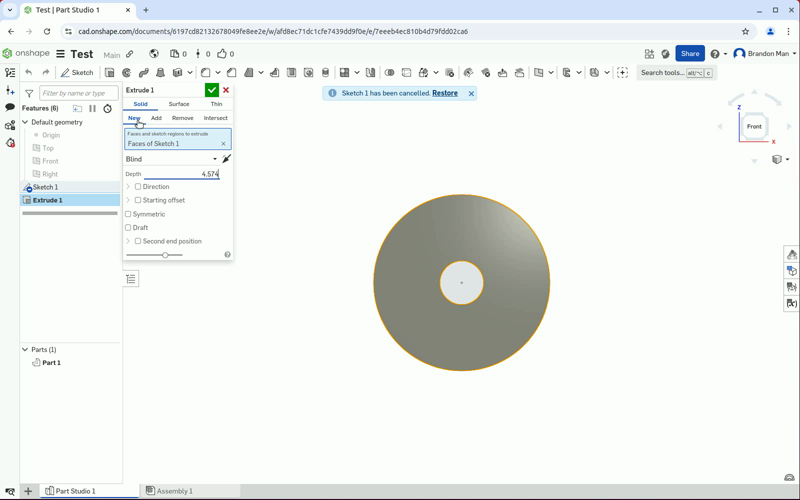
key(enter)
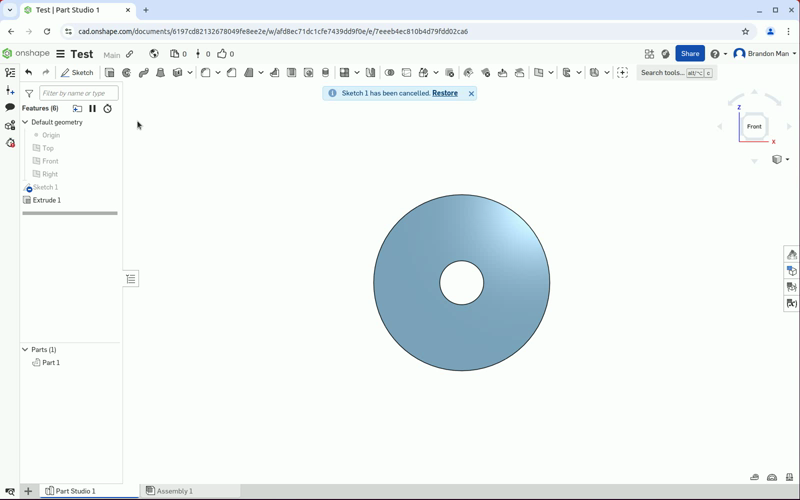
key(shift+h)
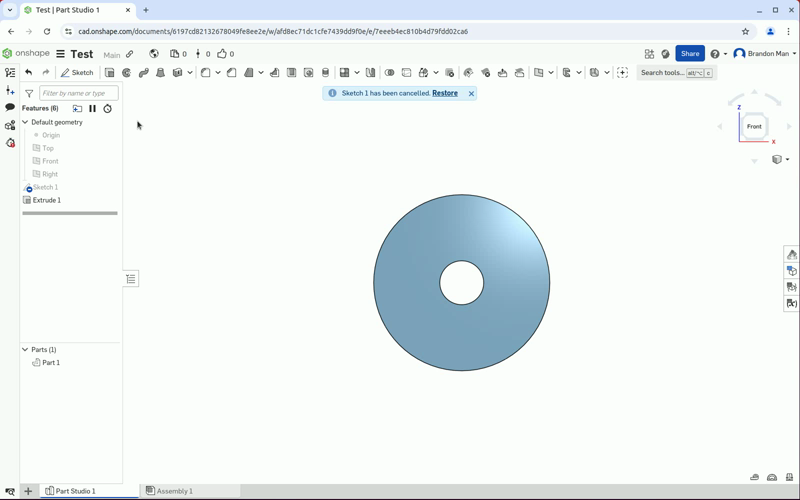
key(shift+h)
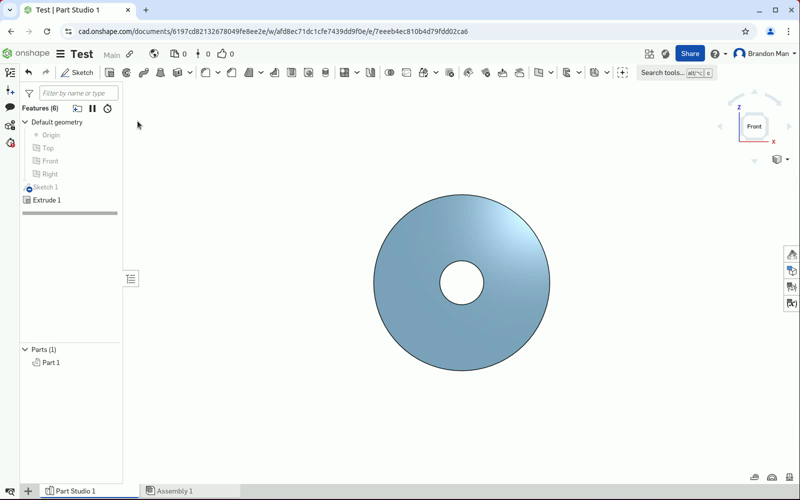
mouse_move(73, 189)
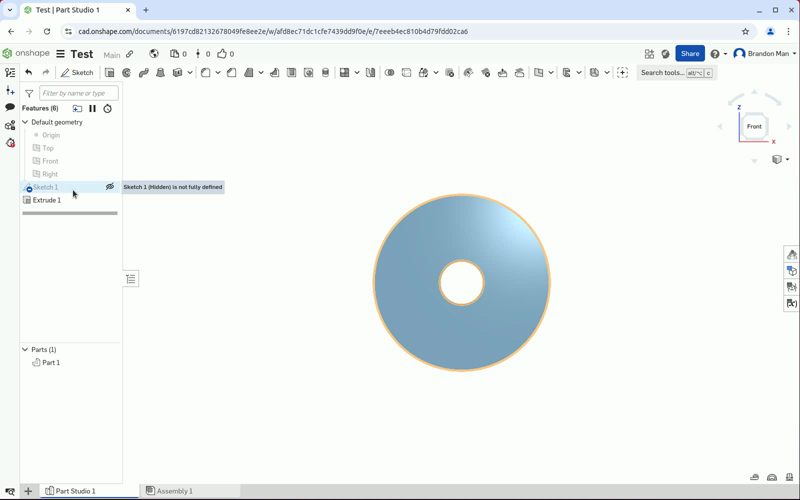
click(73, 189)
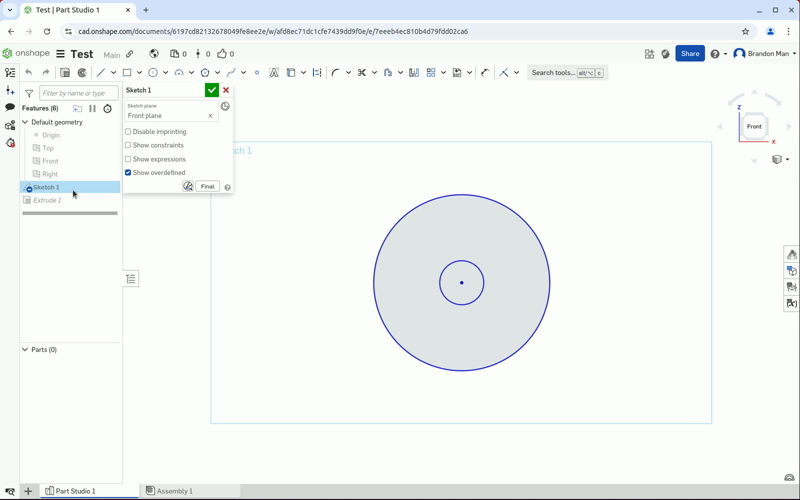
mouse_move(229, 92)
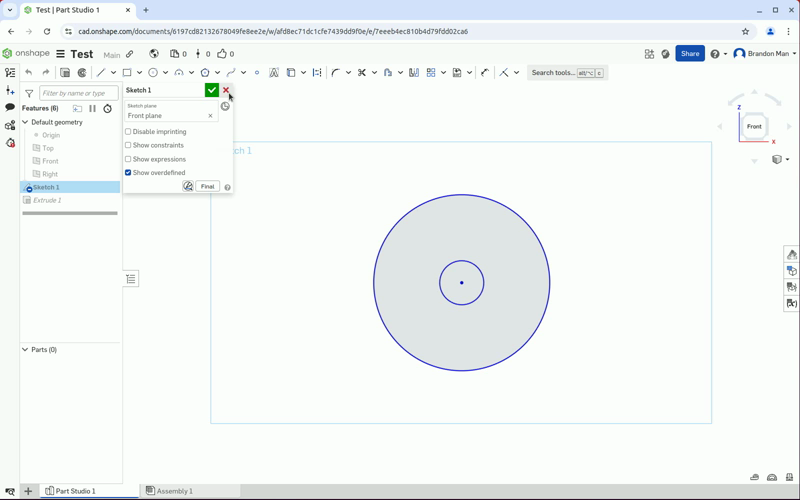
click(229, 92)
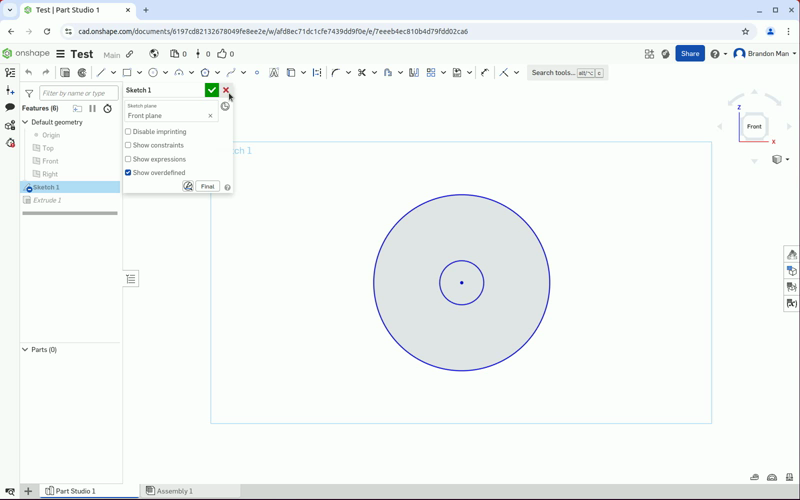
key(shift+s)
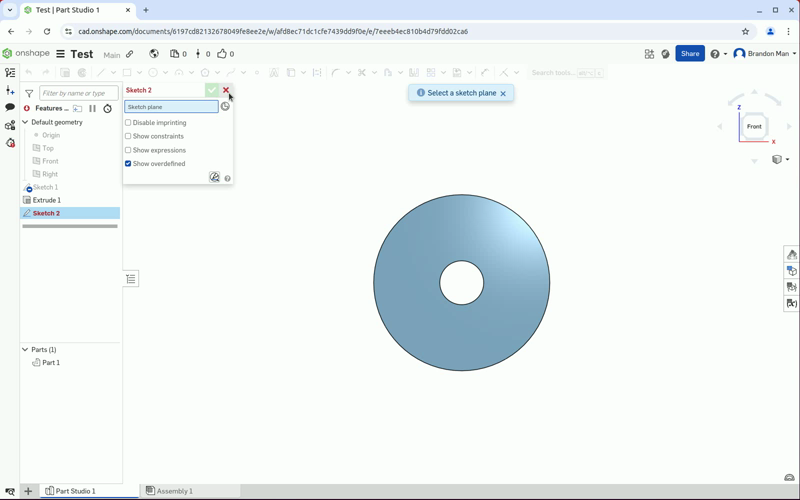
mouse_move(73, 163)
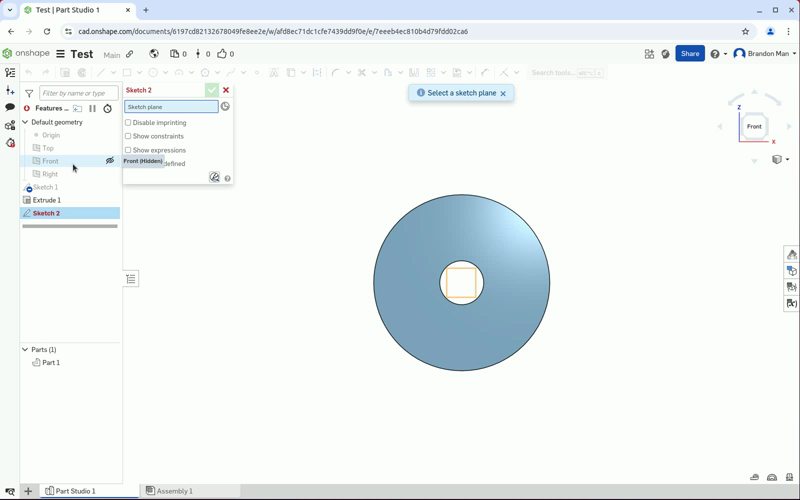
click(73, 163)
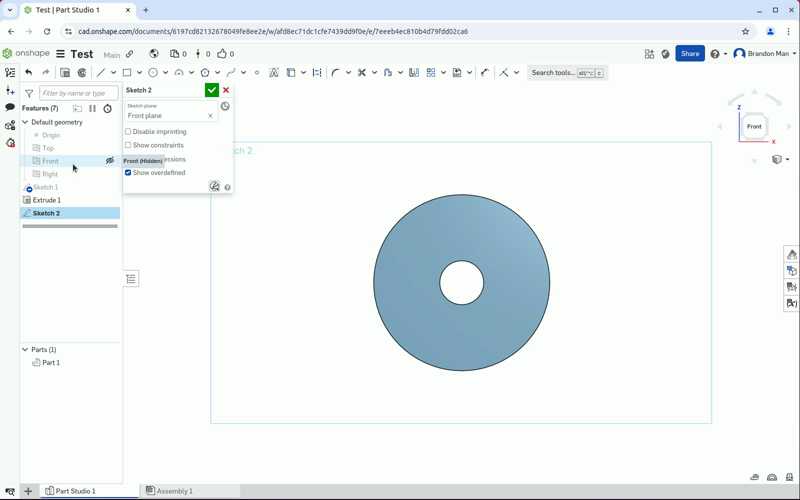
mouse_move(73, 352)
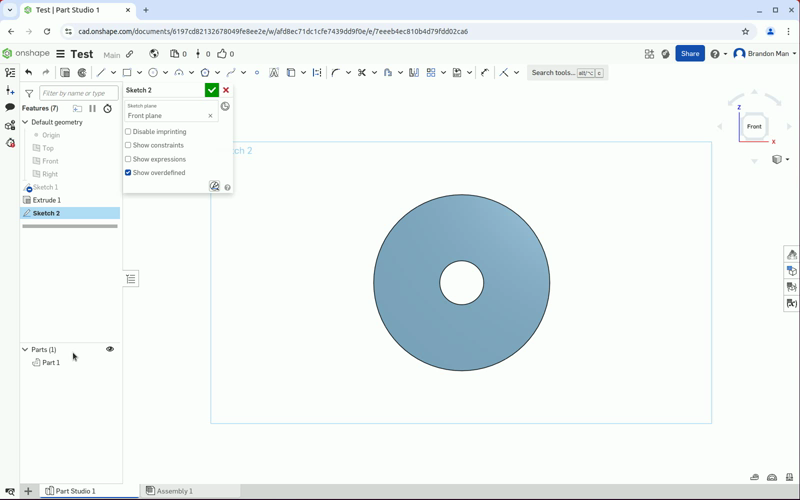
key(y)
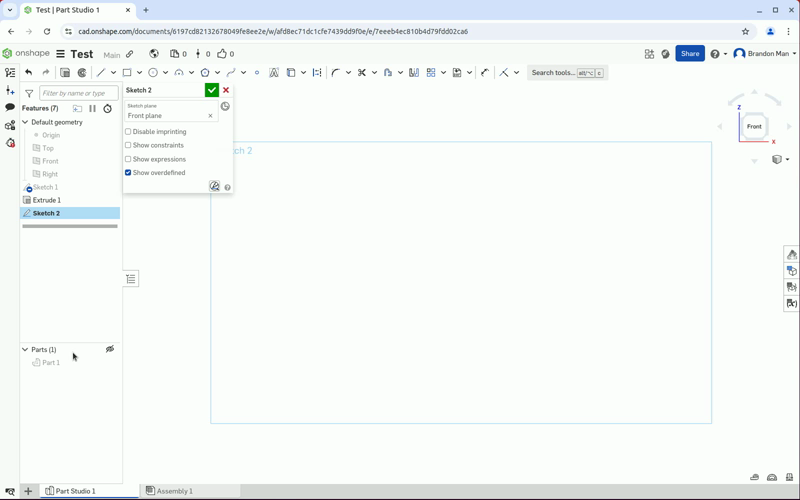
key(c)
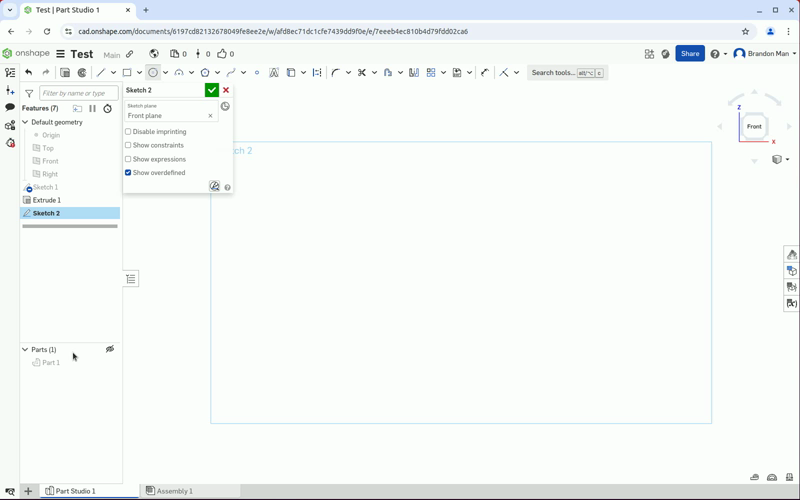
key_down(shift)
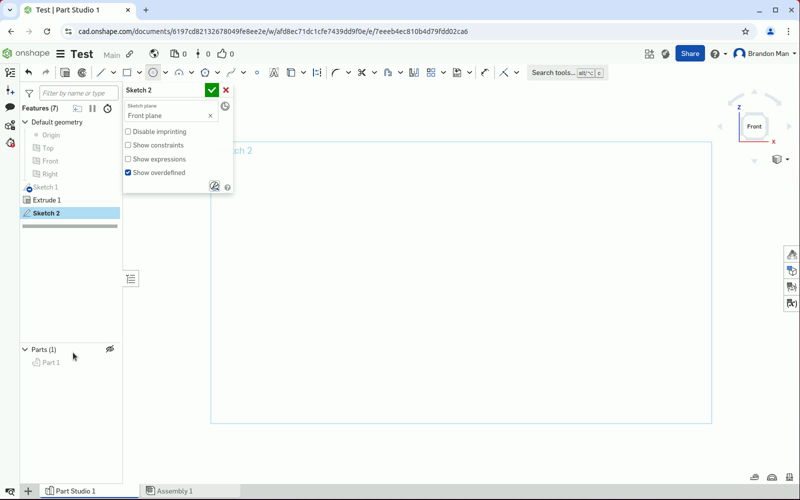
mouse_move(461, 282)
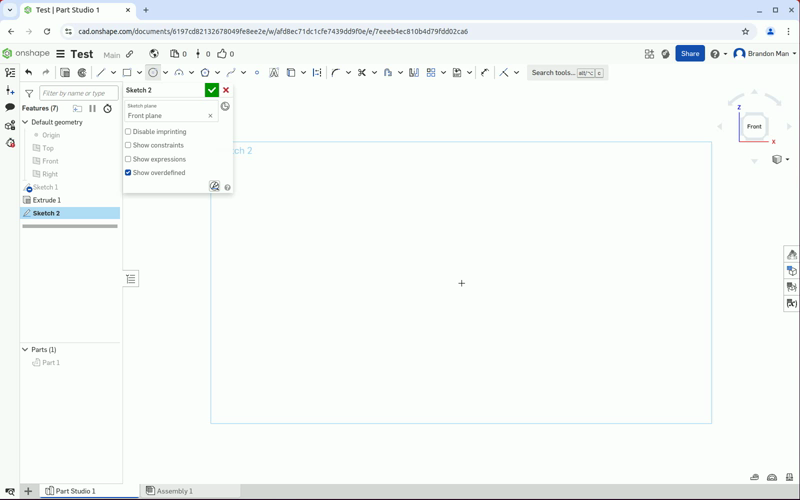
click(461, 282)
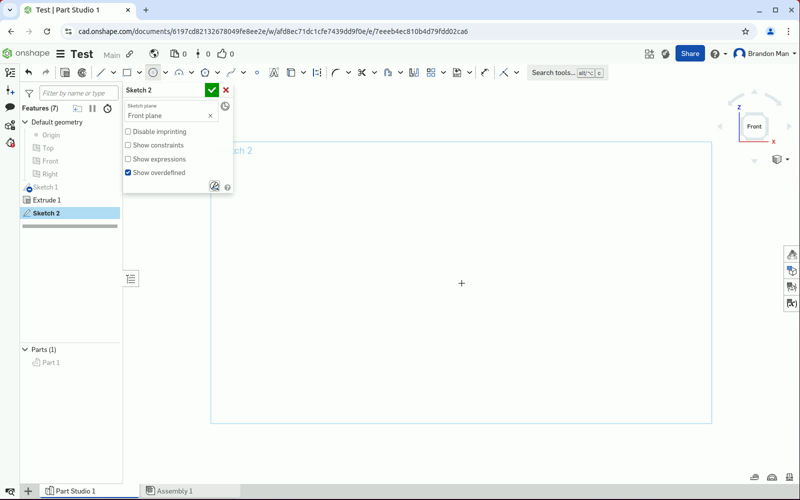
key_up(shift)
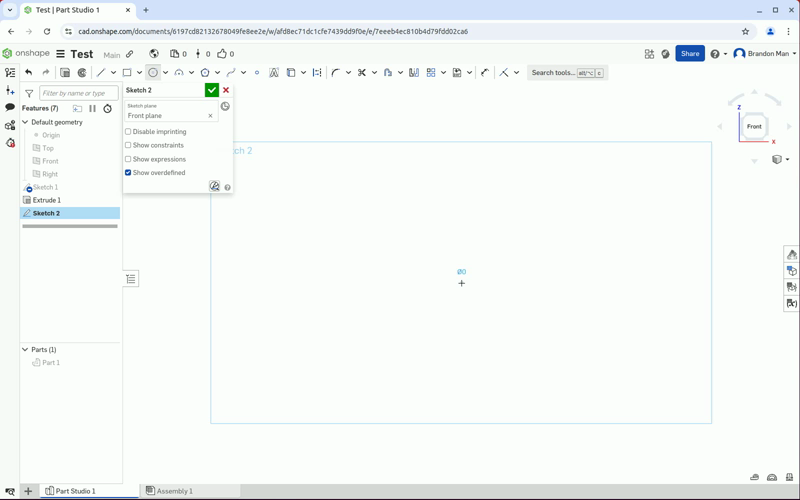
mouse_move(485, 282)
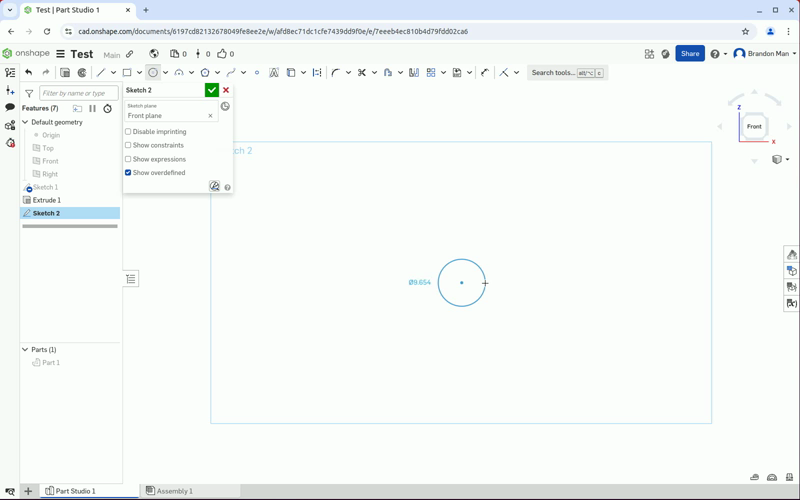
click(485, 282)
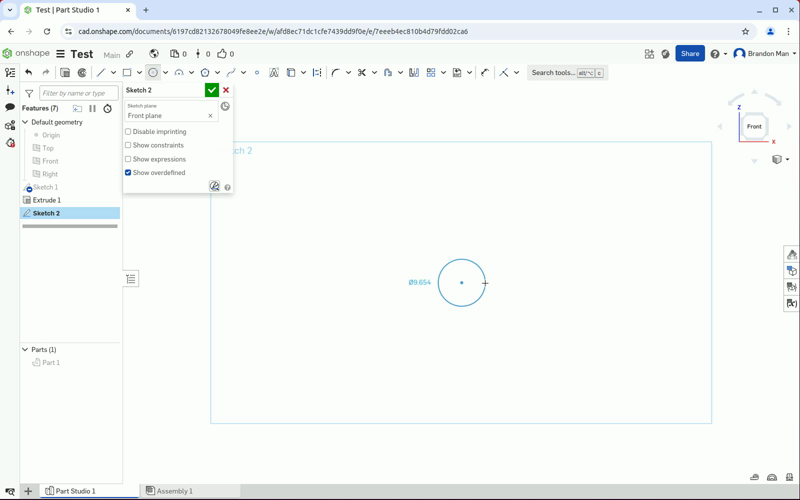
key(esc)
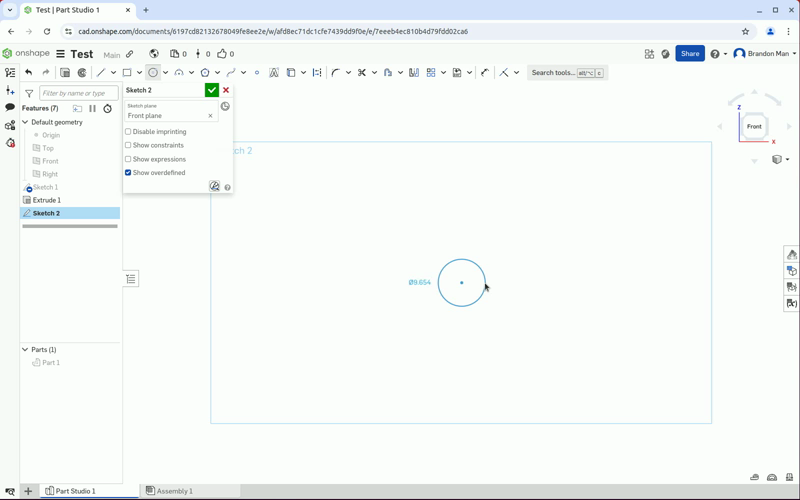
mouse_move(482, 287)
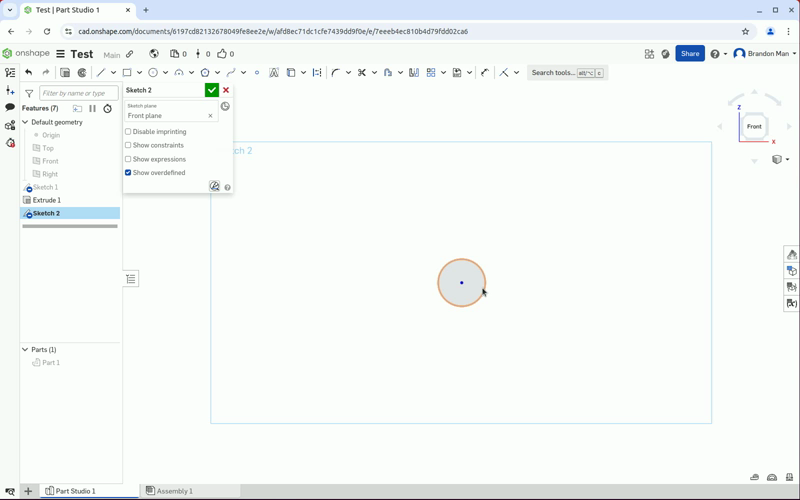
scroll(6)
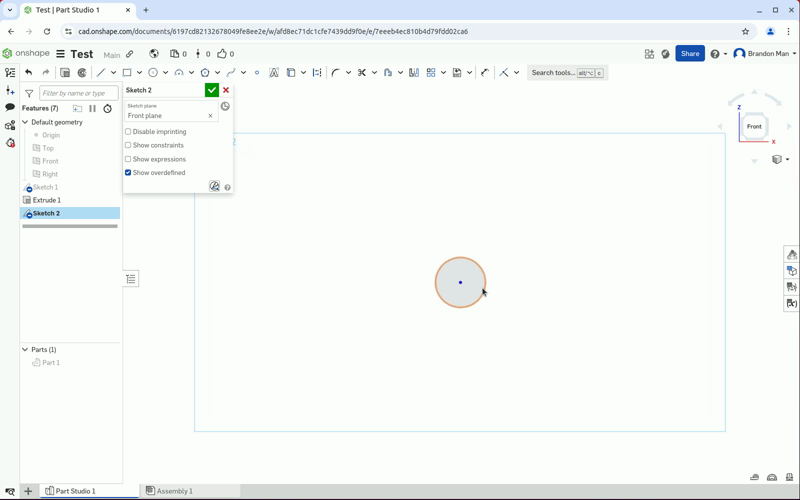
scroll(6)
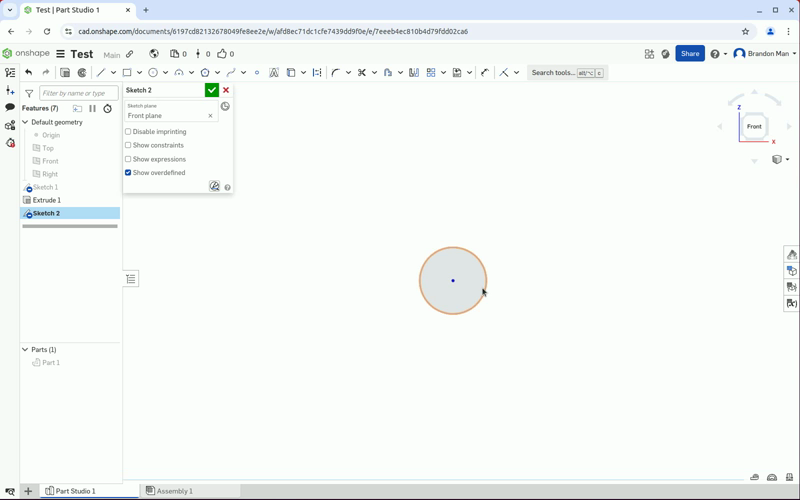
scroll(6)
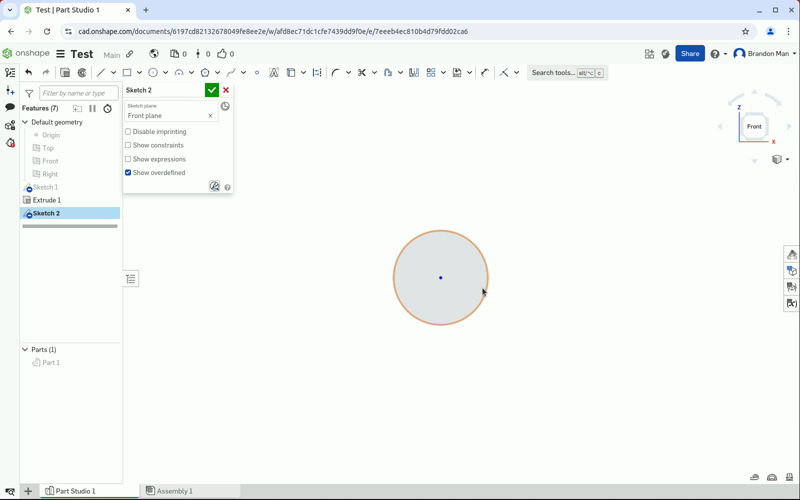
scroll(6)
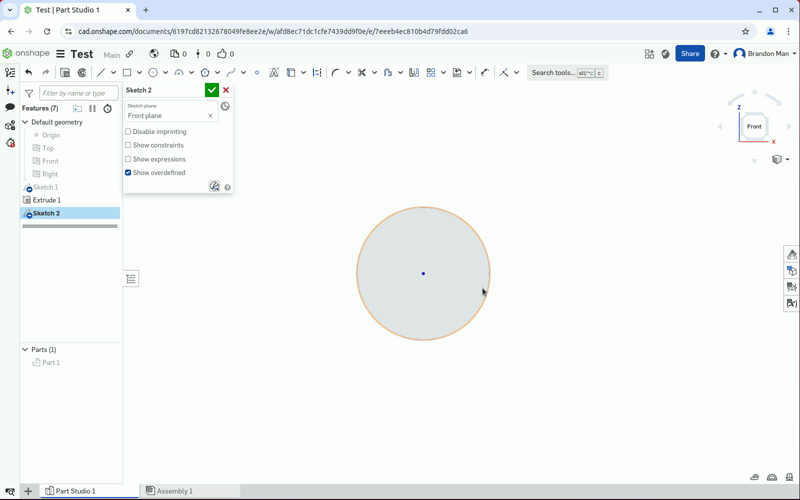
scroll(6)
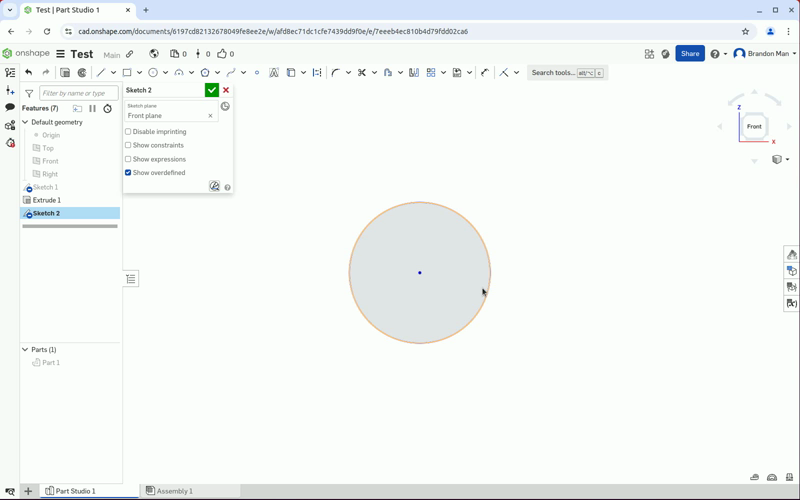
scroll(6)
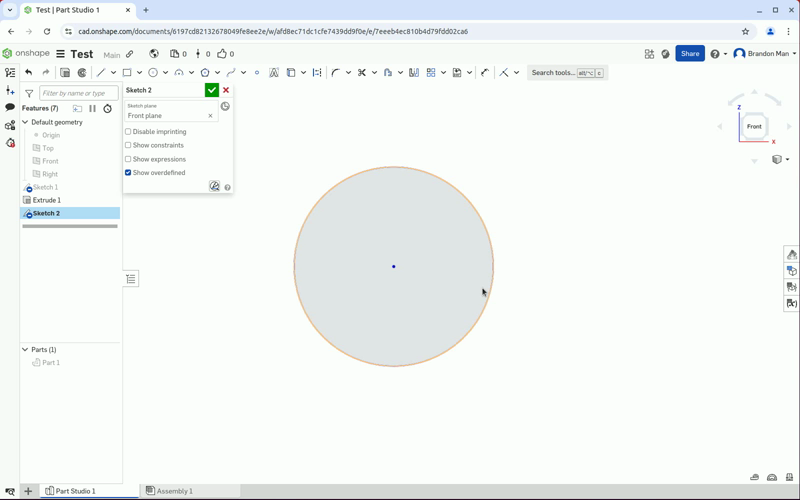
scroll(6)
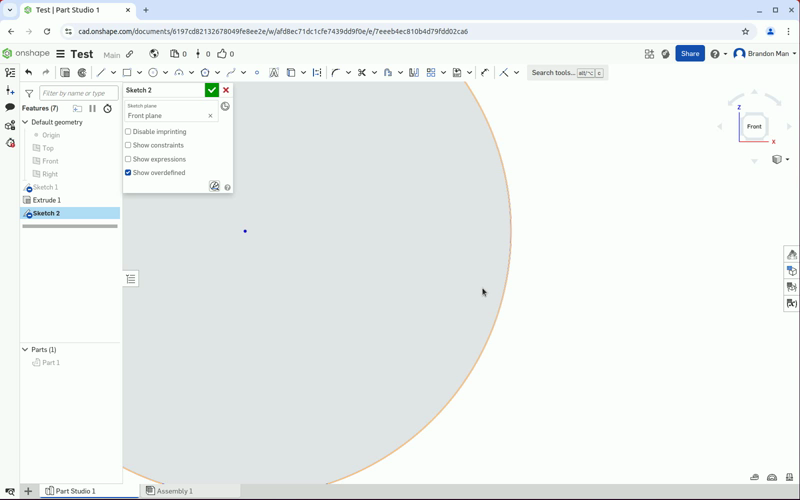
click(482, 287)
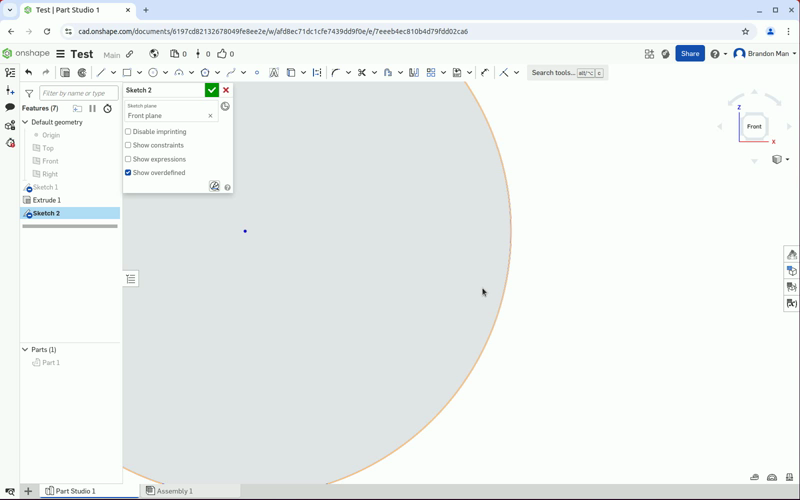
scroll(-6)
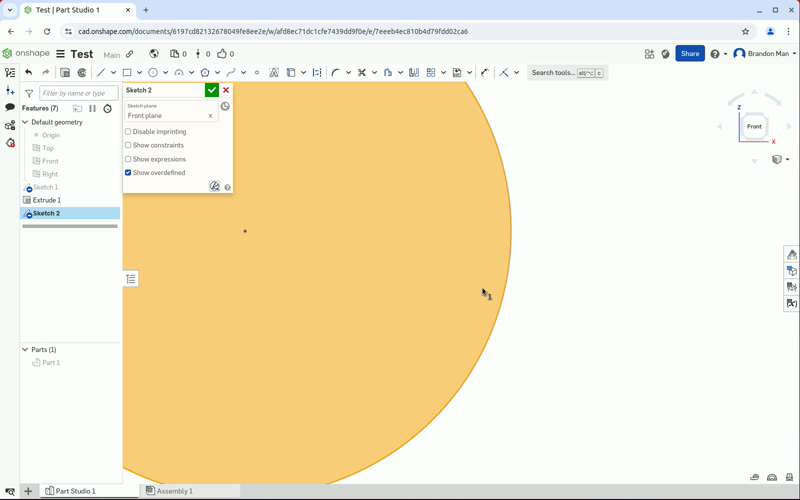
scroll(-6)
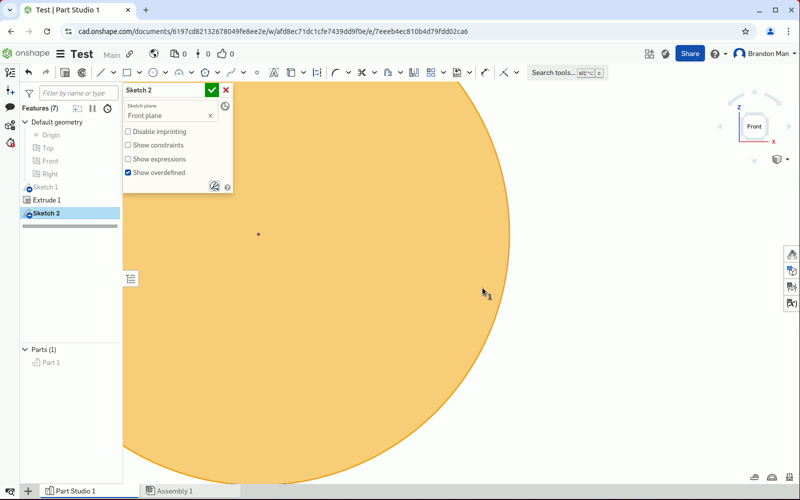
scroll(-6)
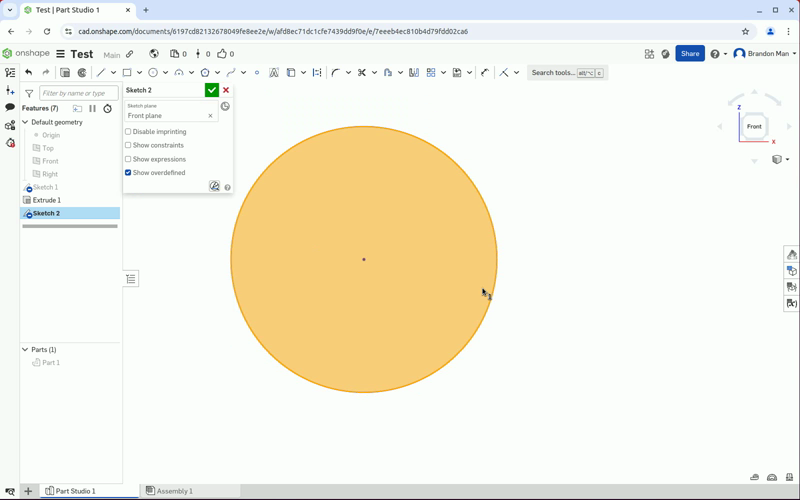
scroll(-6)
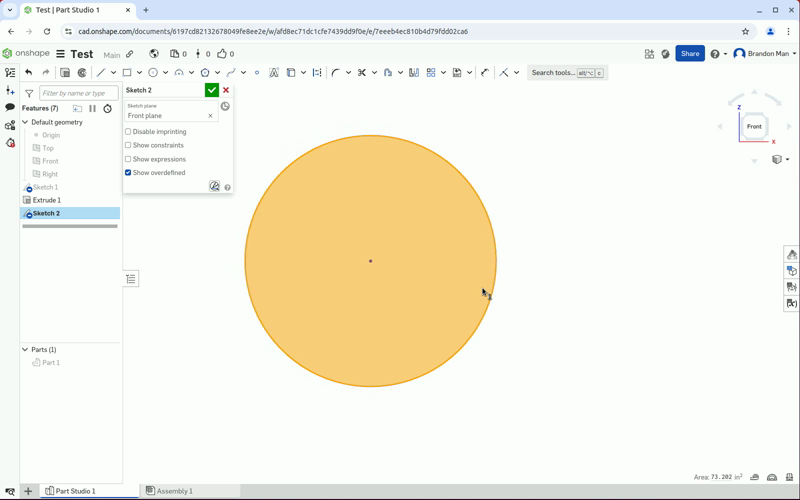
scroll(-6)
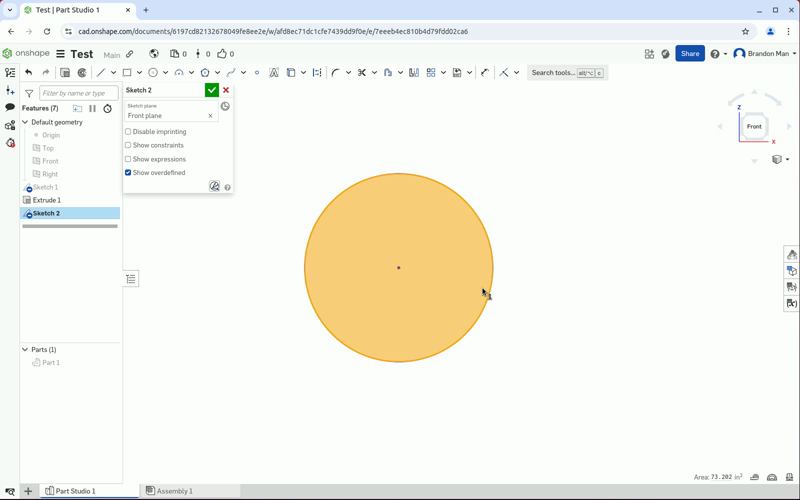
scroll(-6)
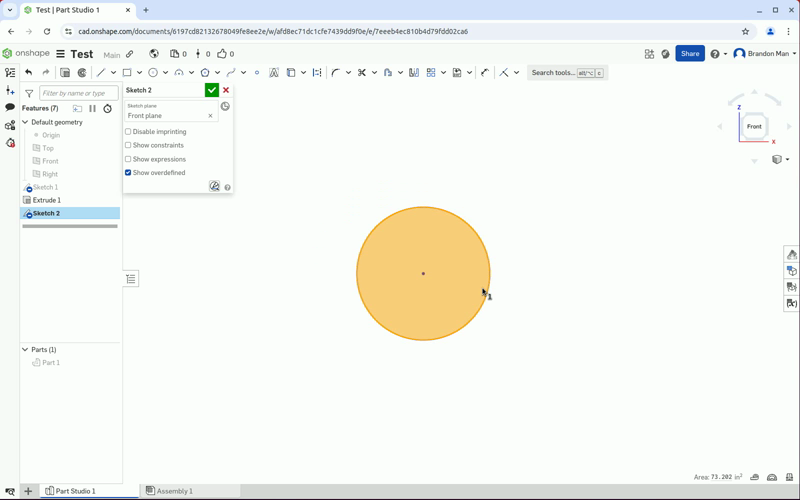
scroll(-6)
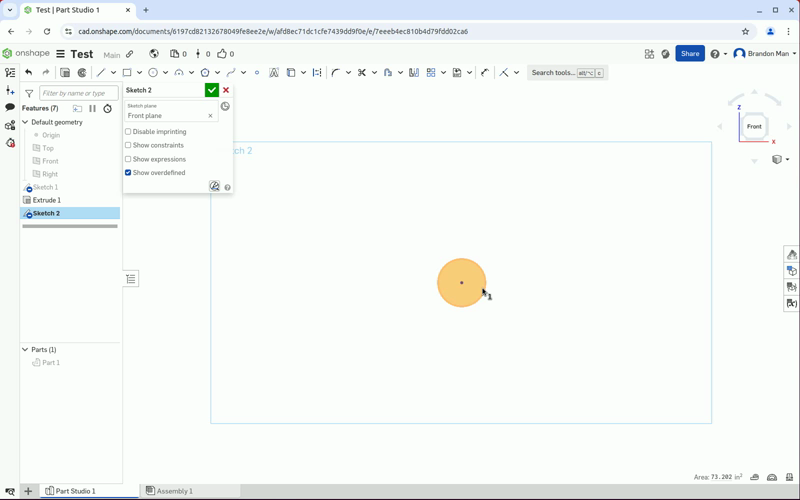
mouse_move(73, 352)
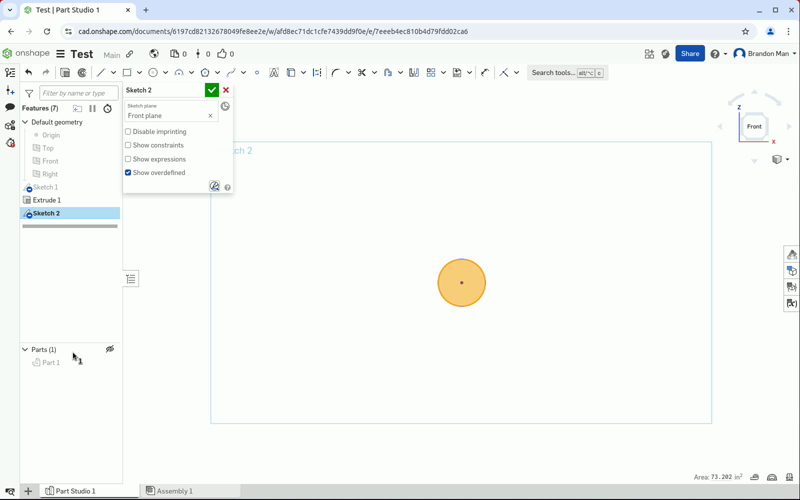
key(shift+y)
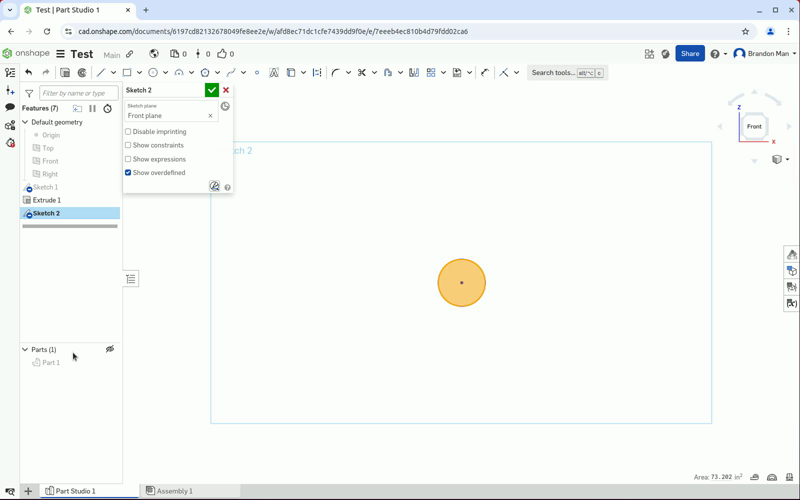
key(shift+e)
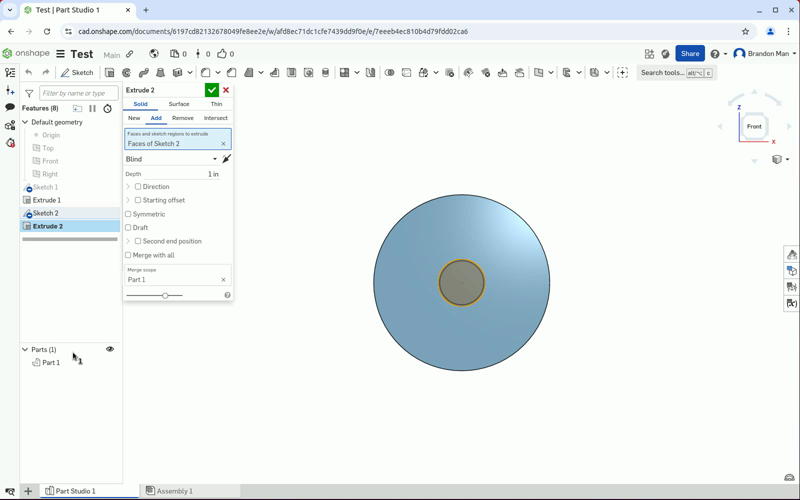
mouse_move(143, 106)
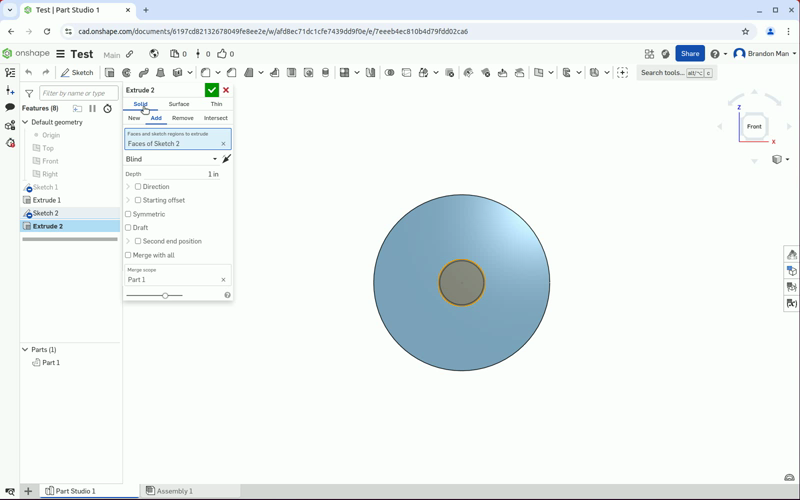
click(143, 106)
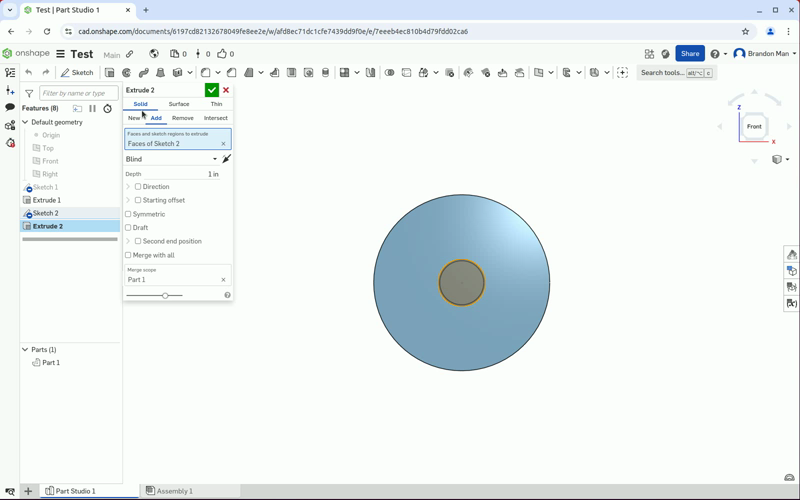
mouse_move(137, 120)
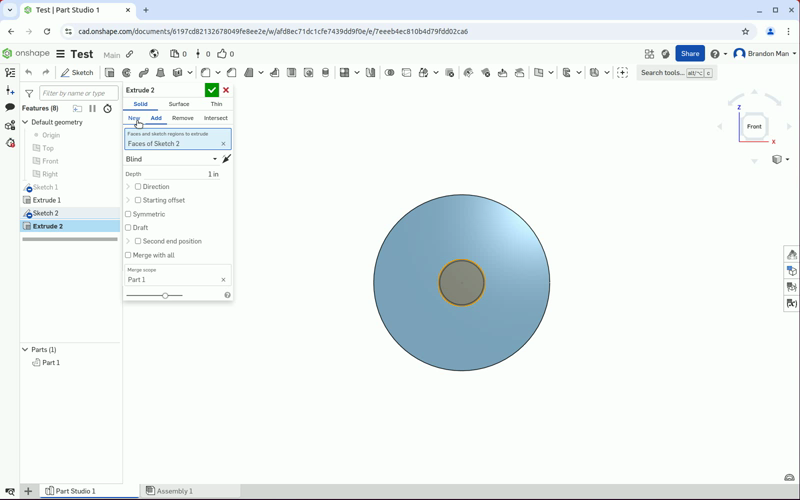
click(137, 120)
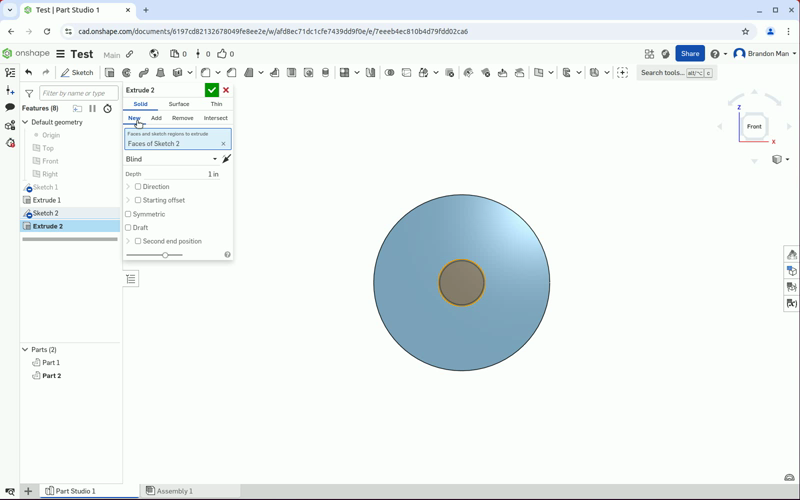
key(tab, 4)
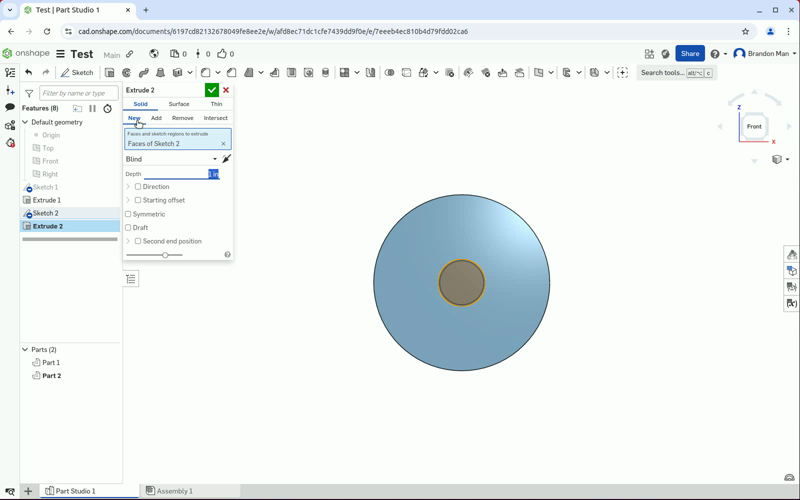
text(23.108)
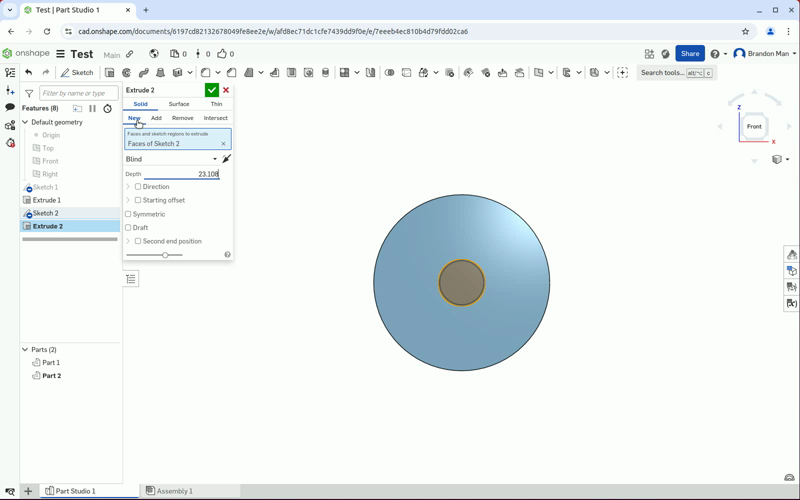
key(enter)
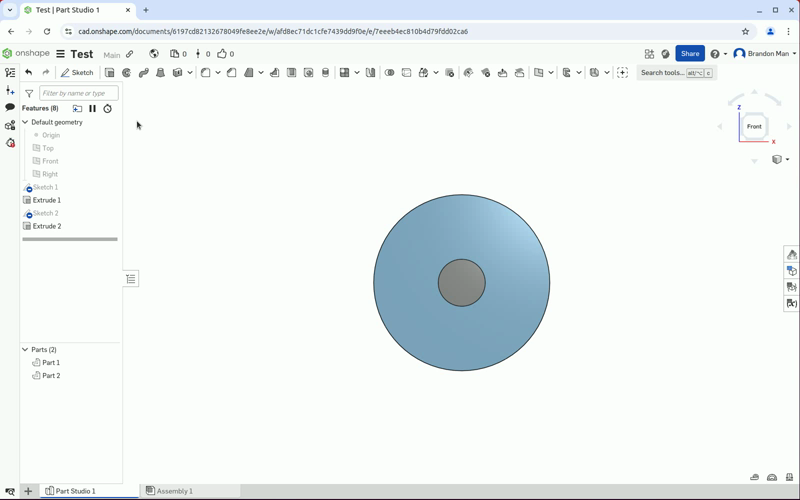
key(shift+h)
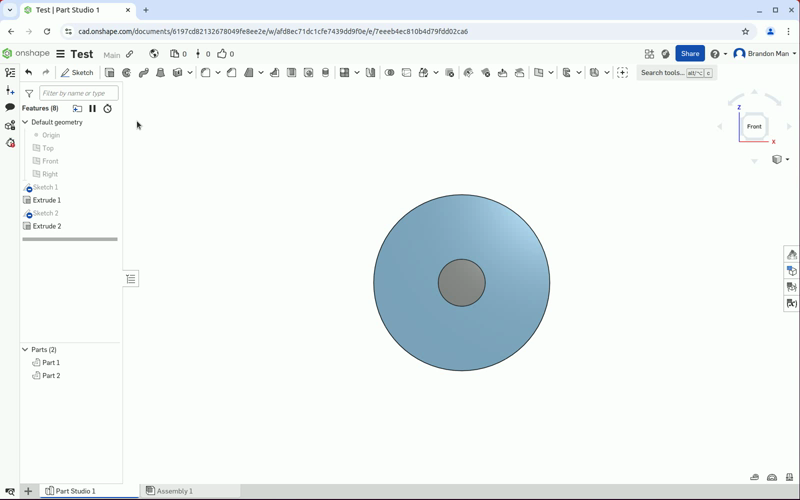
key(shift+h)
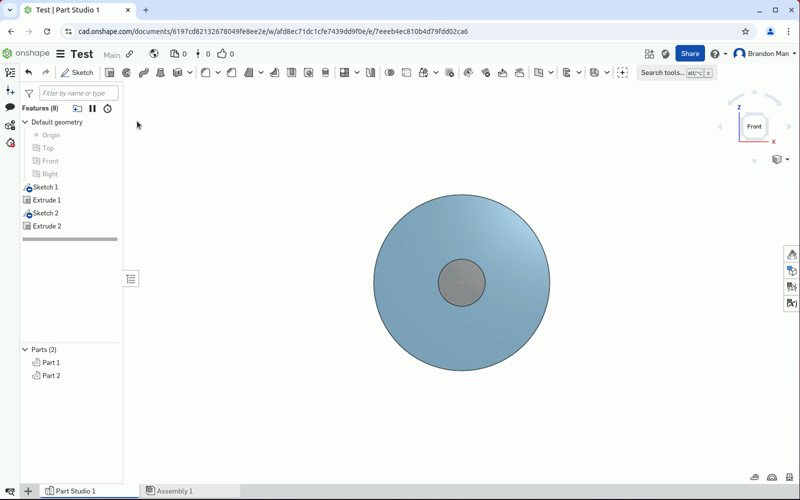
key(shift+7)
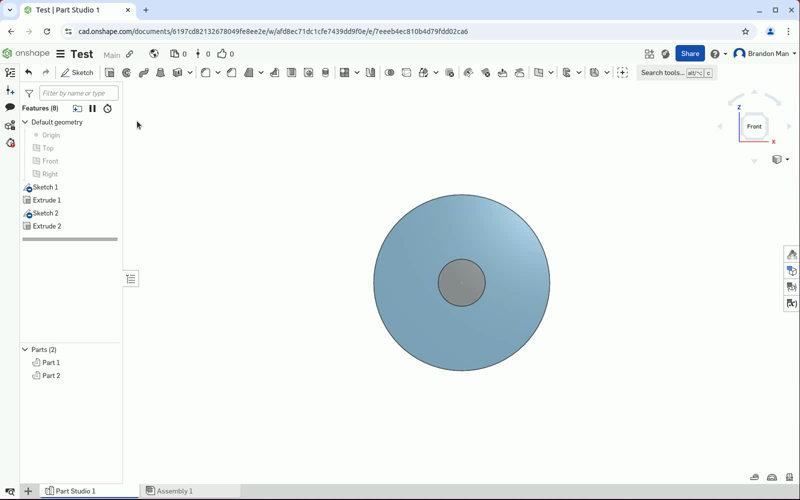
key(left, 2)
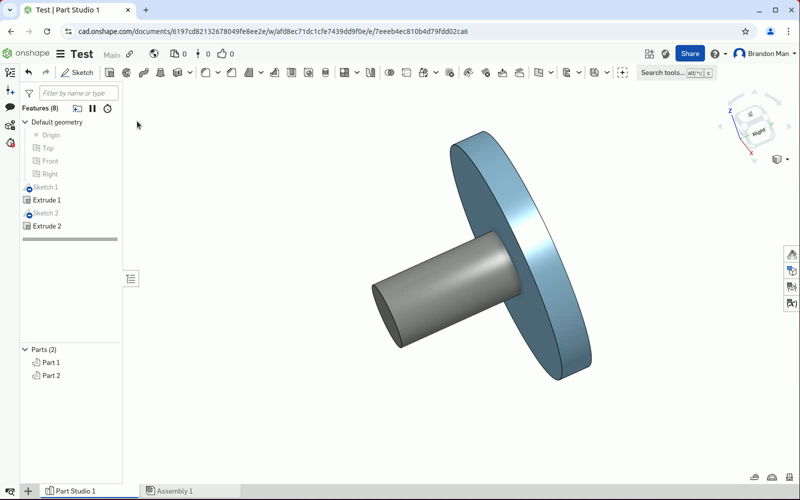
key(down, 2)
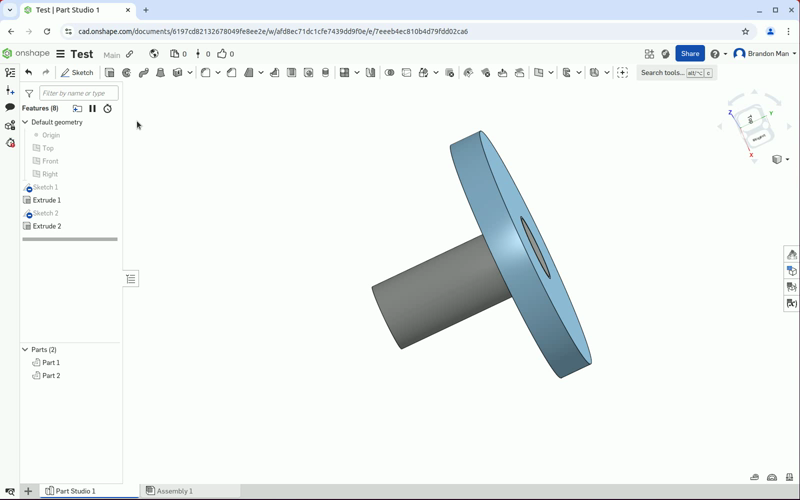
key(up, 2)
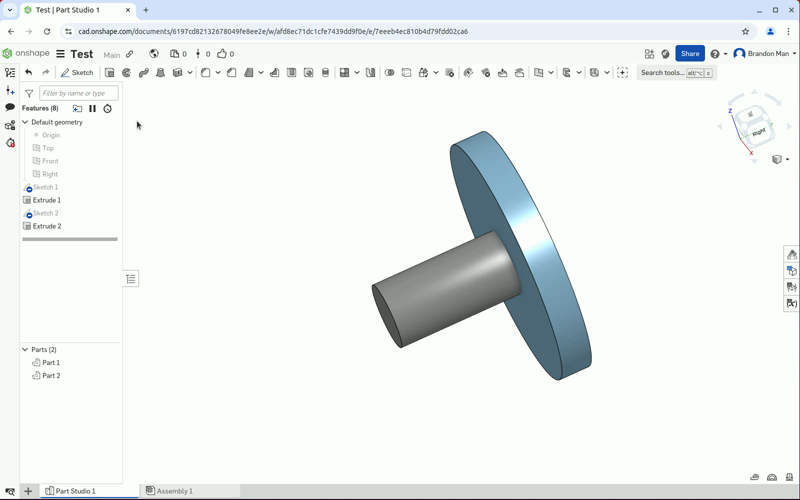
key(right, 2)
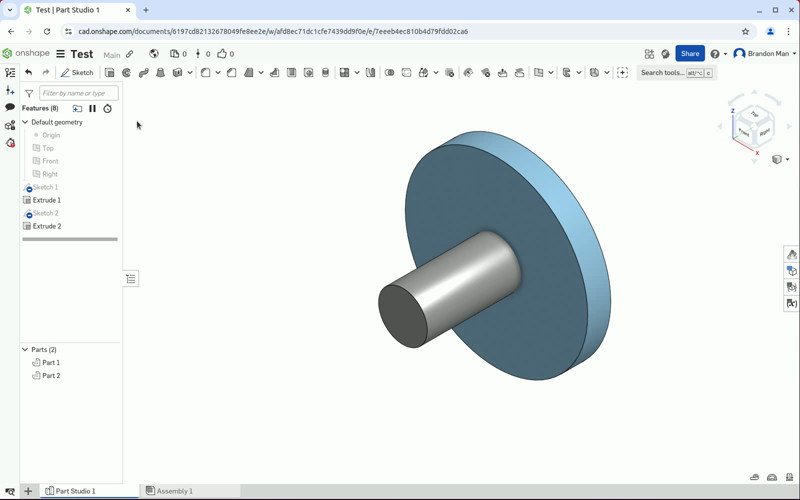
mouse_move(73, 189)
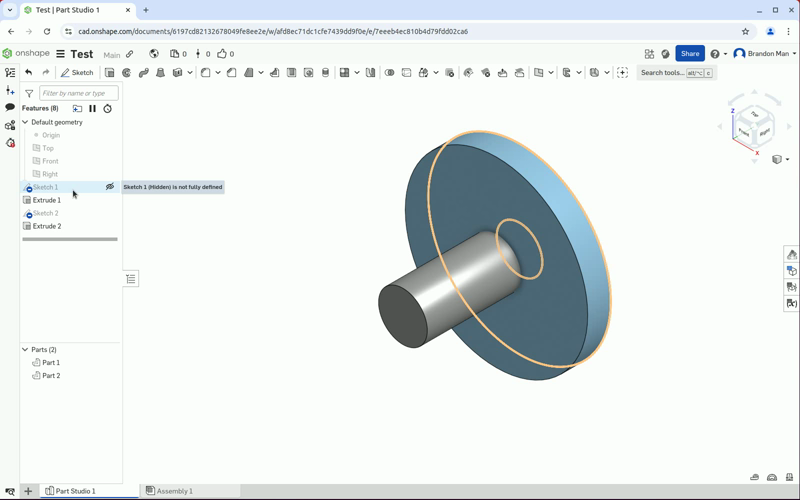
click(73, 189)